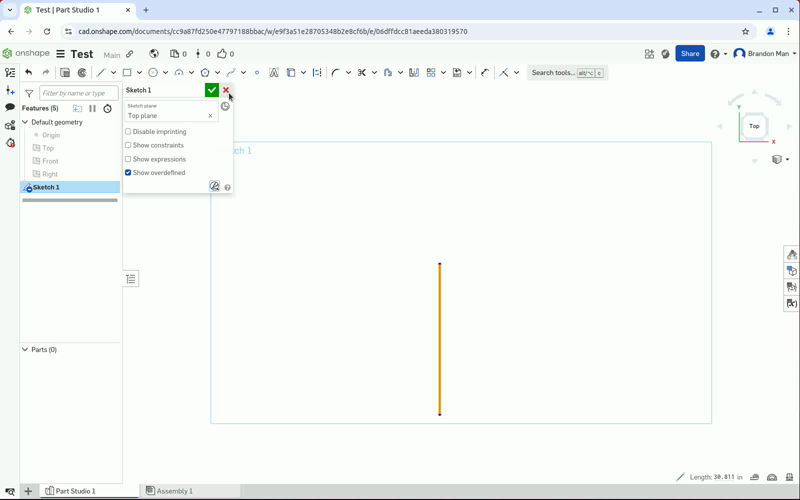
key(shift+h)
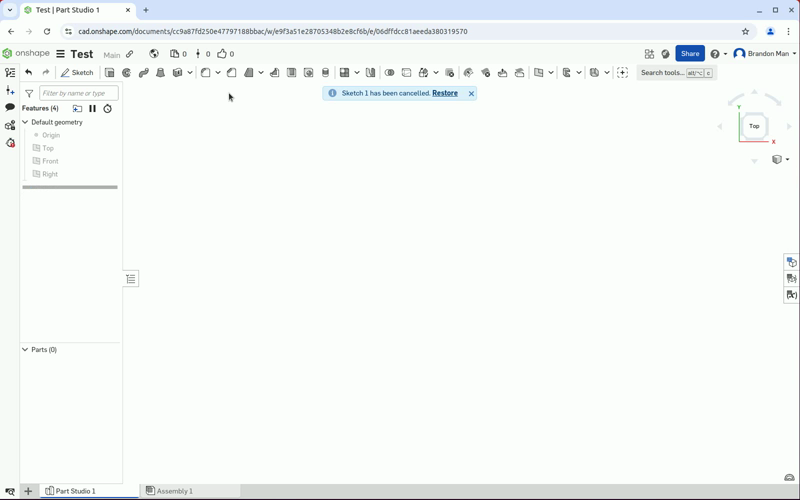
mouse_move(73, 352)
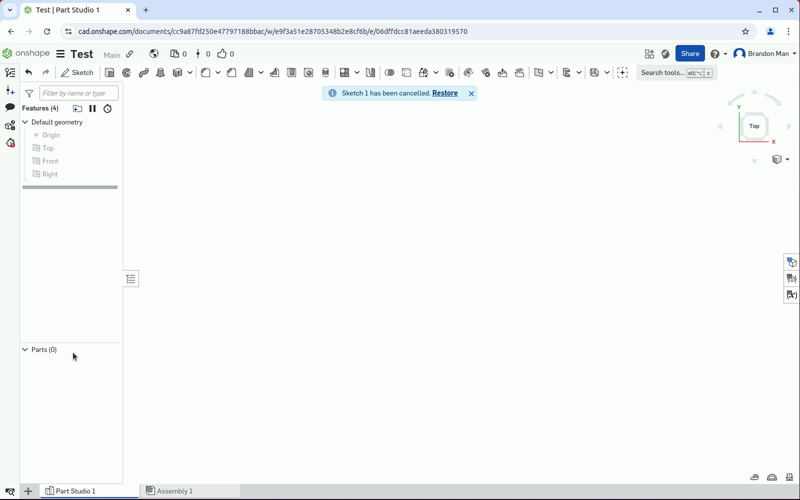
key(y)
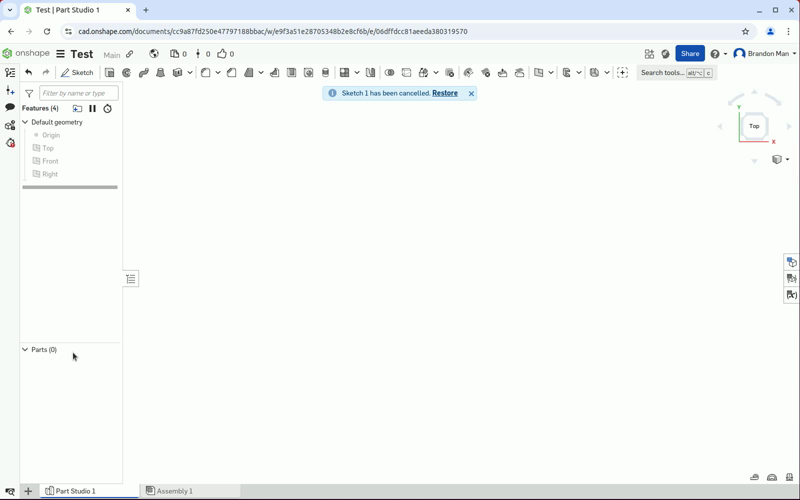
key(shift+p)
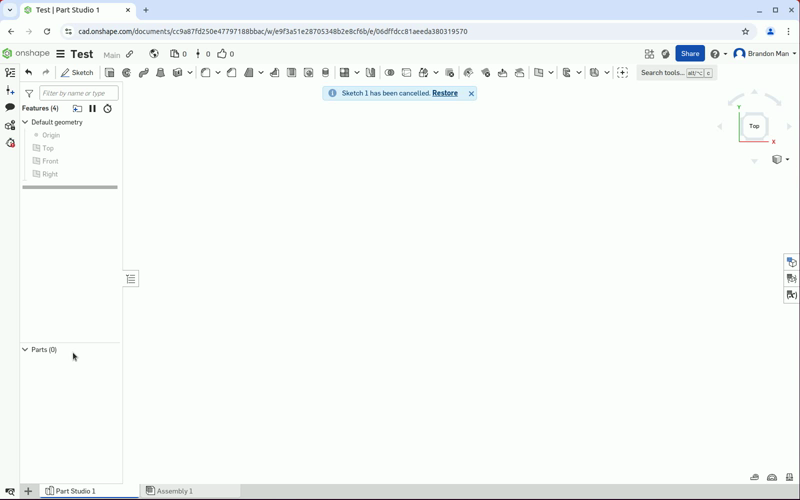
key(space)
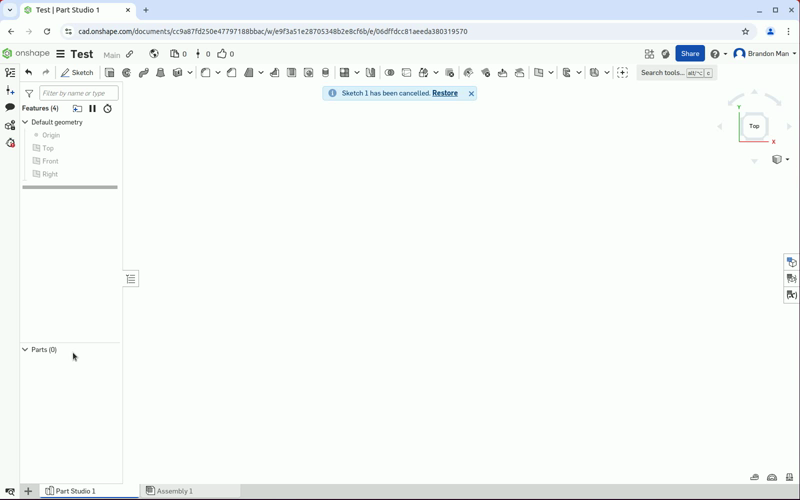
key_down(shift)
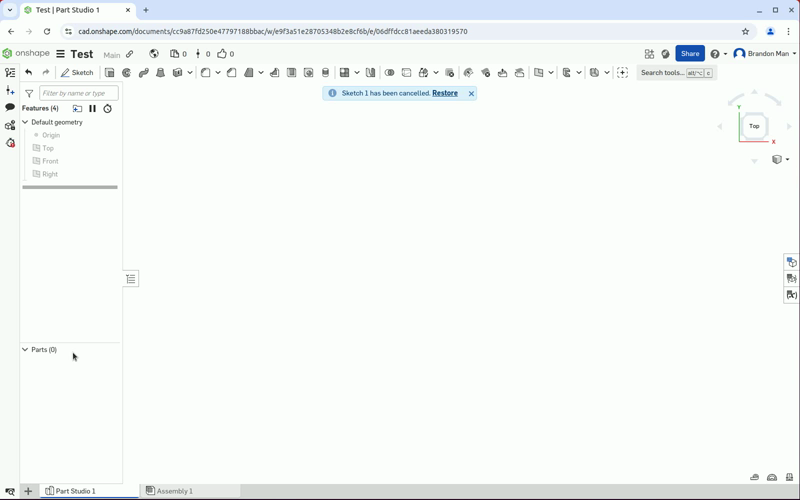
key(up)
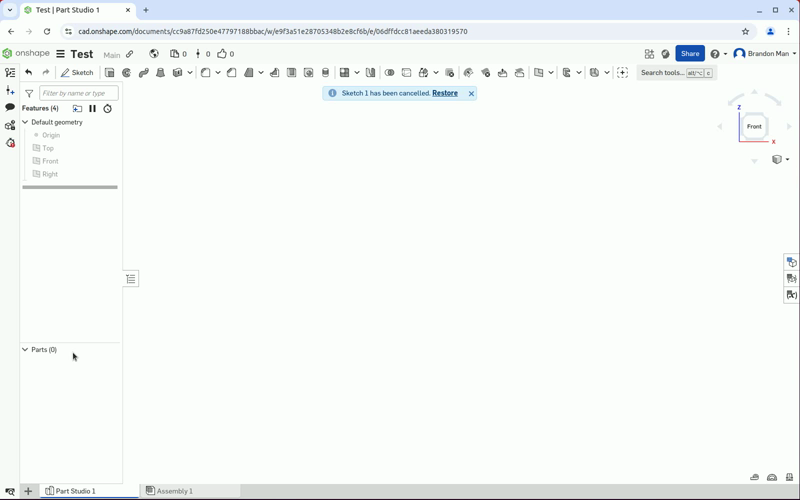
key_up(shift)
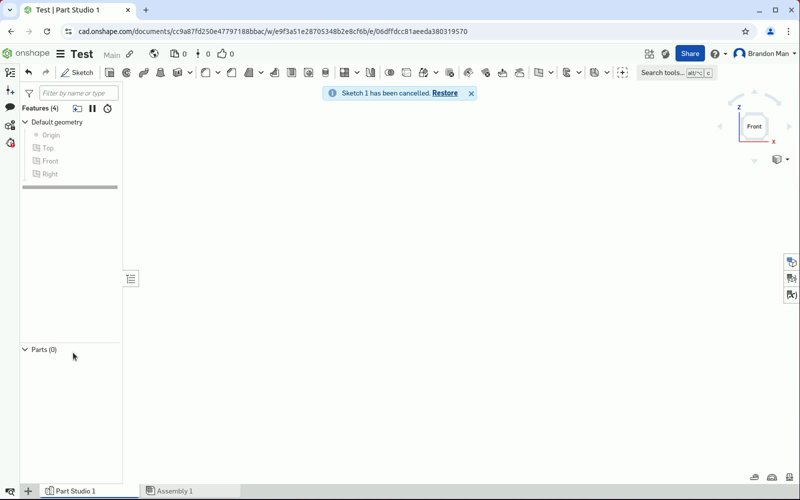
mouse_move(73, 352)
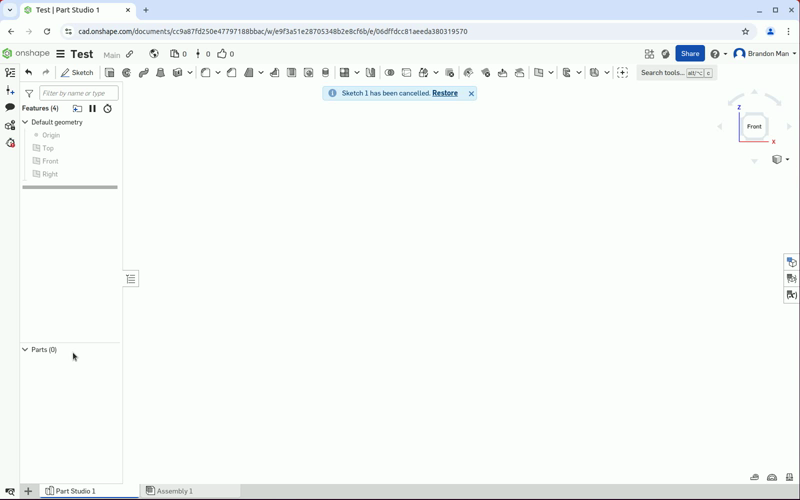
key(shift+y)
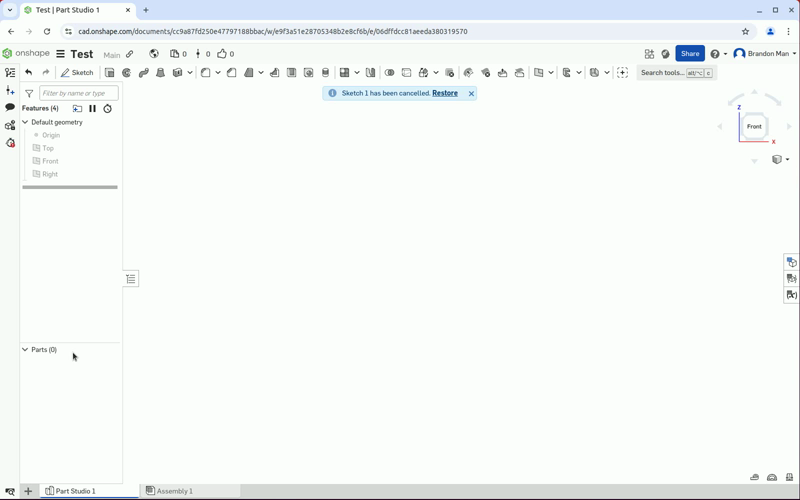
key(shift+s)
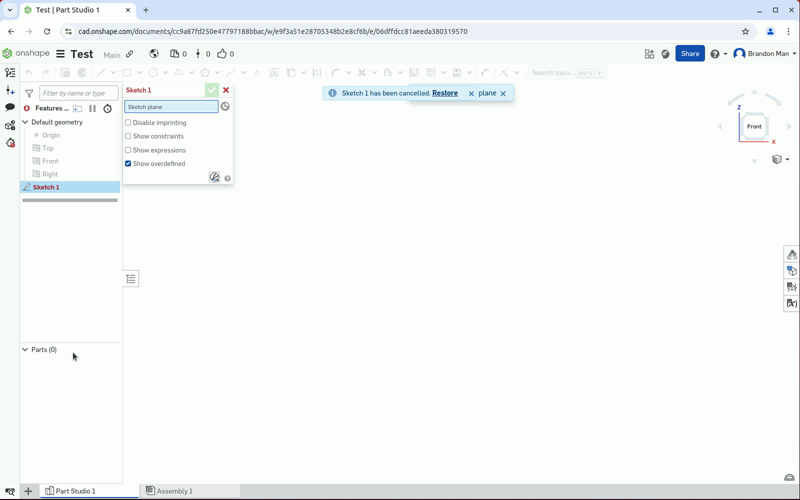
mouse_move(73, 163)
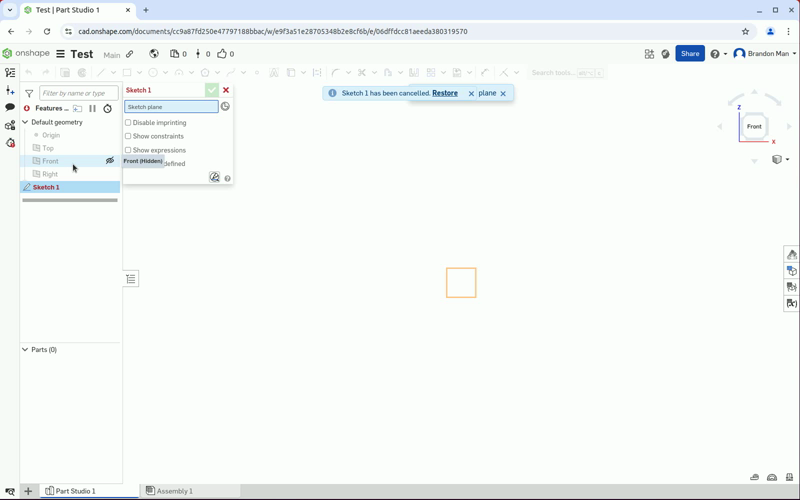
click(73, 163)
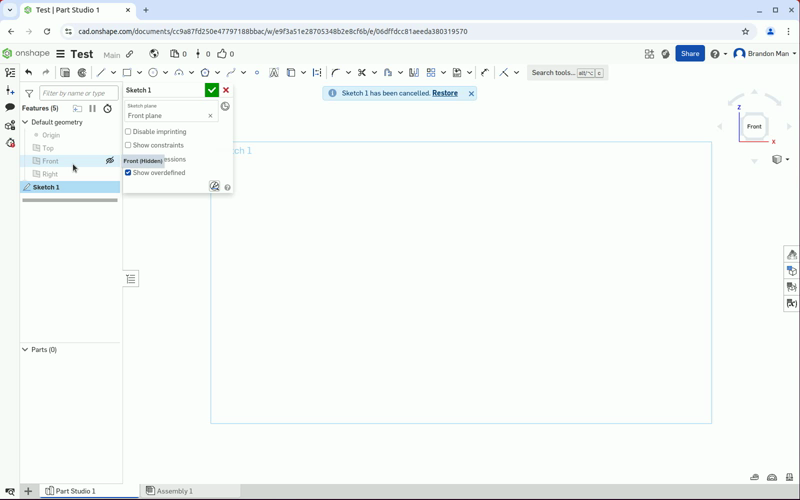
mouse_move(73, 352)
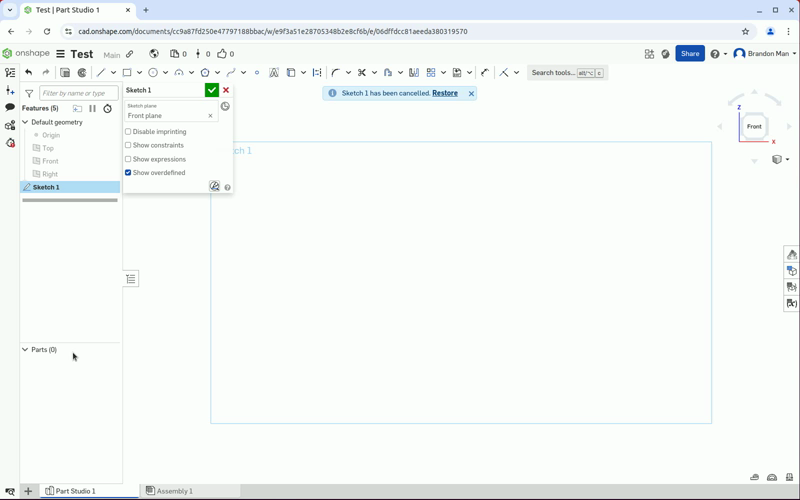
key(y)
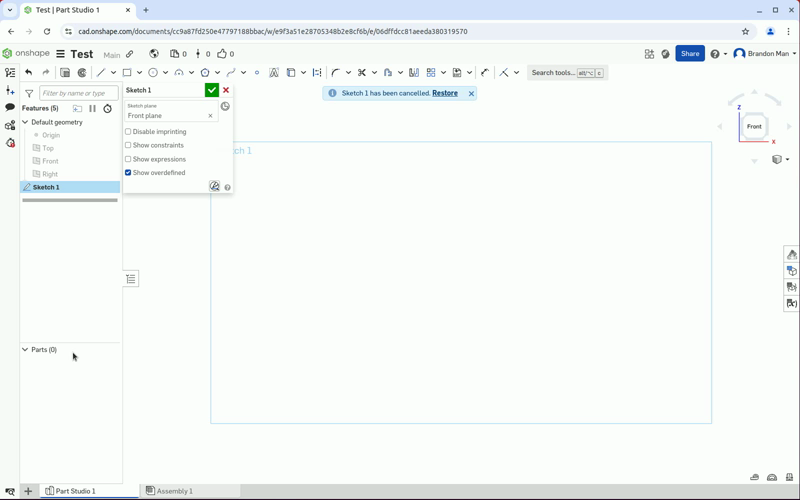
key(c)
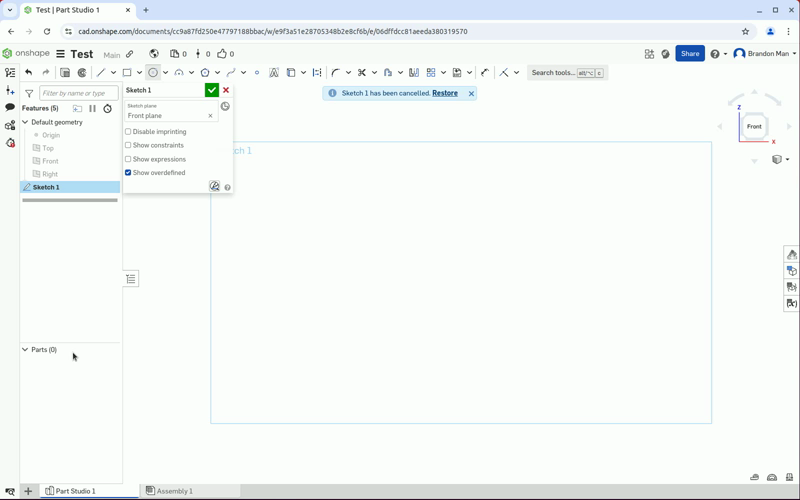
key_down(shift)
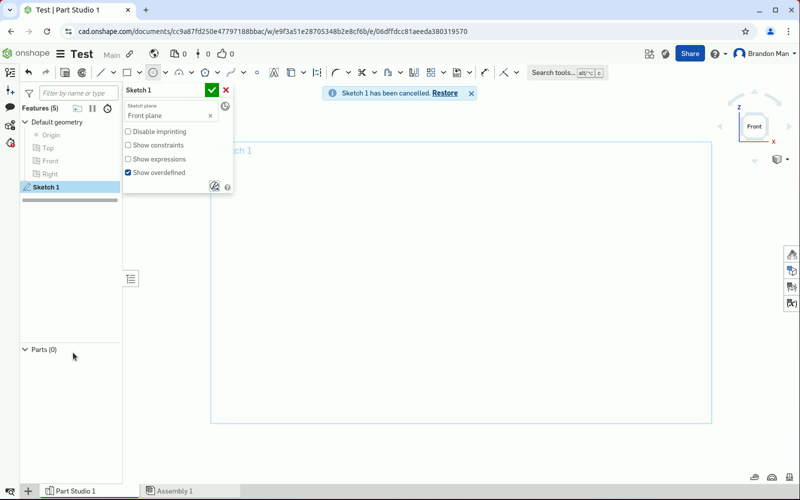
mouse_move(461, 282)
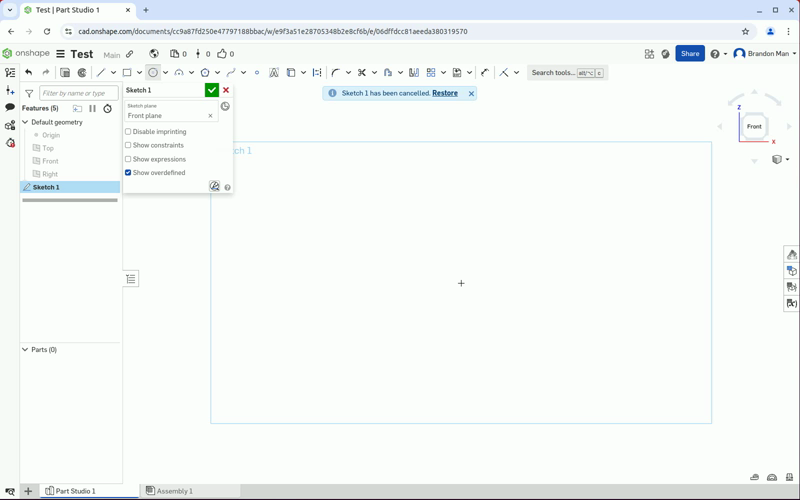
click(461, 282)
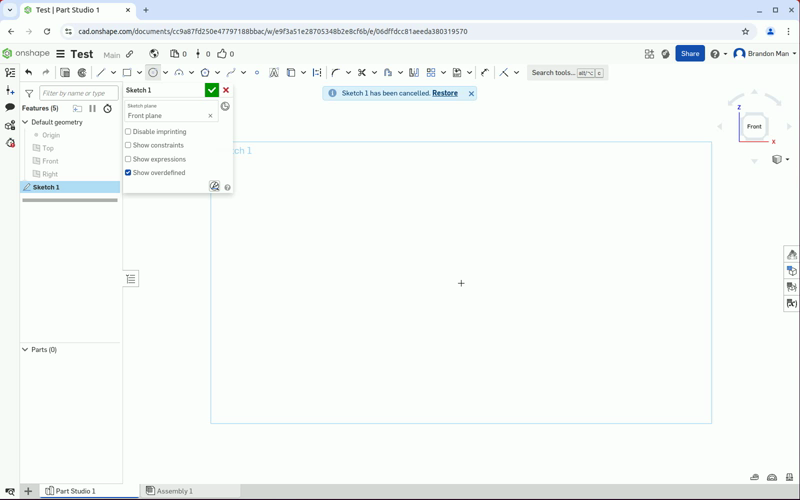
key_up(shift)
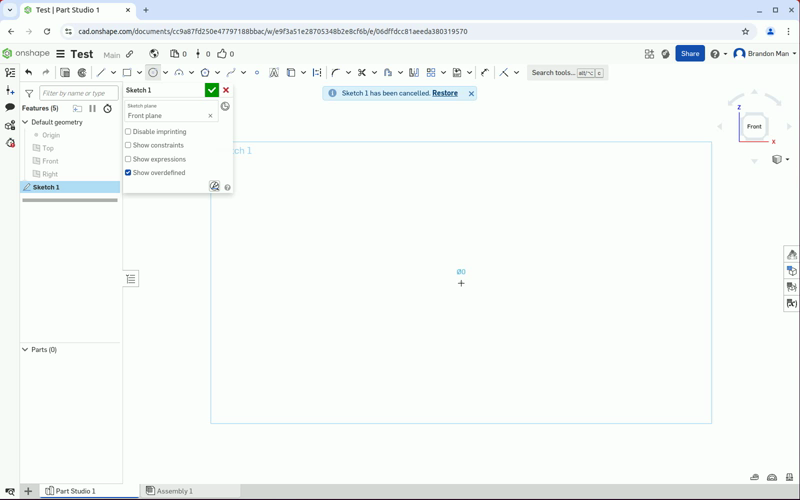
mouse_move(522, 282)
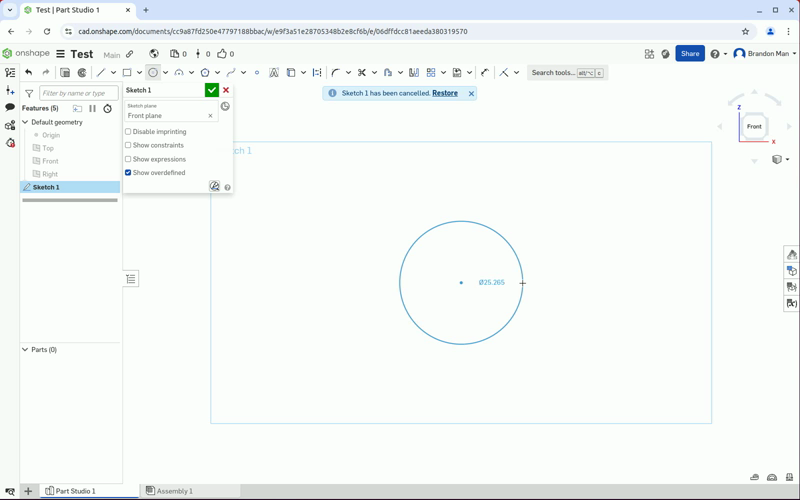
click(522, 282)
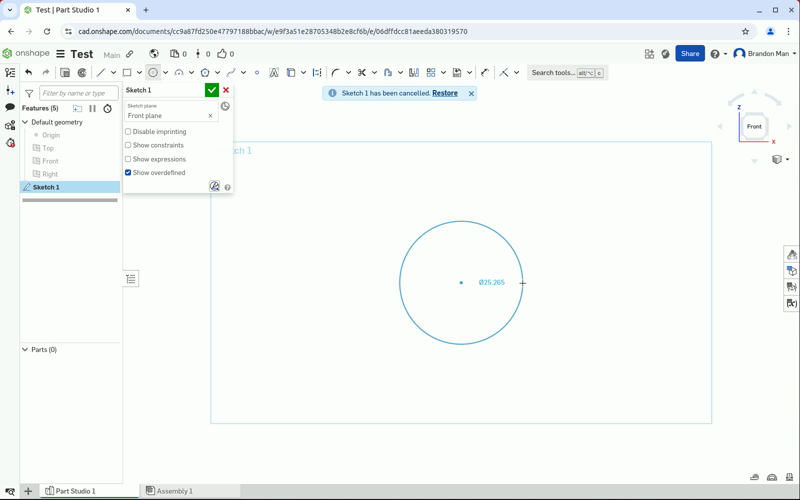
key(esc)
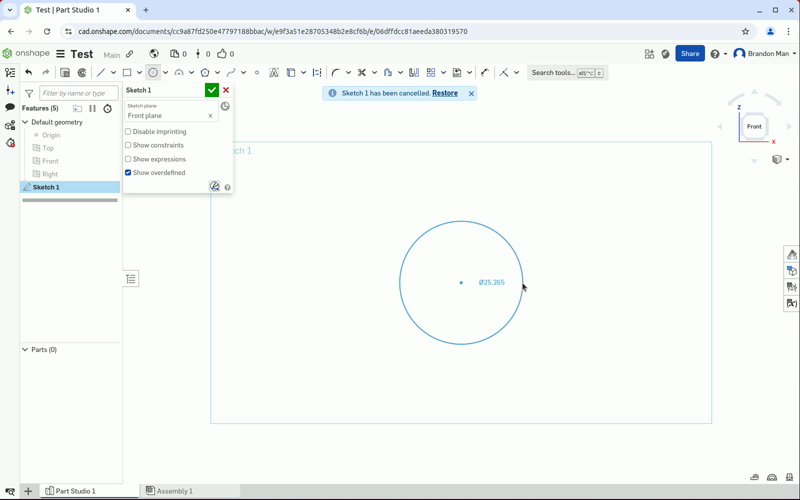
key(c)
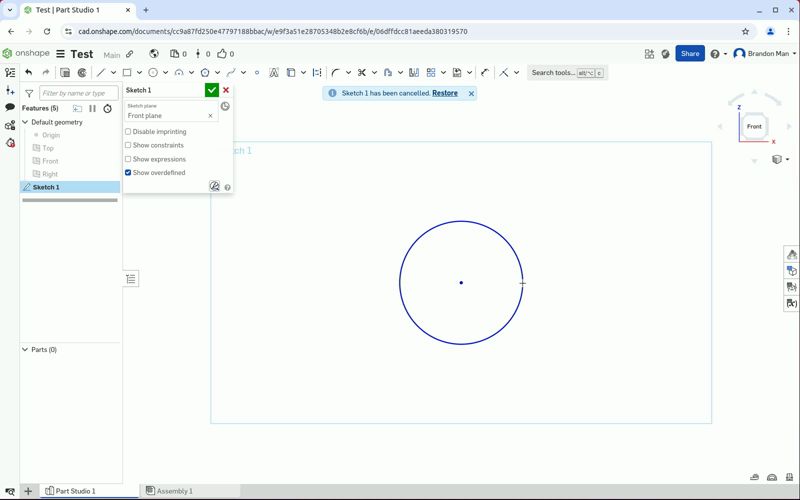
key_down(shift)
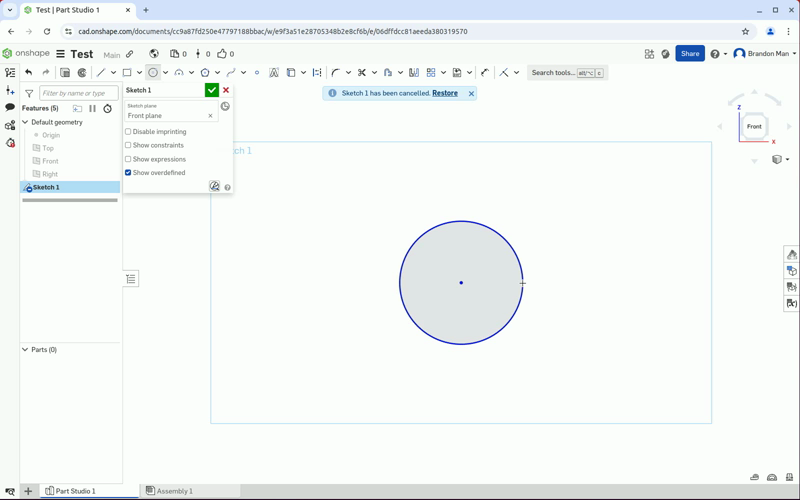
mouse_move(461, 282)
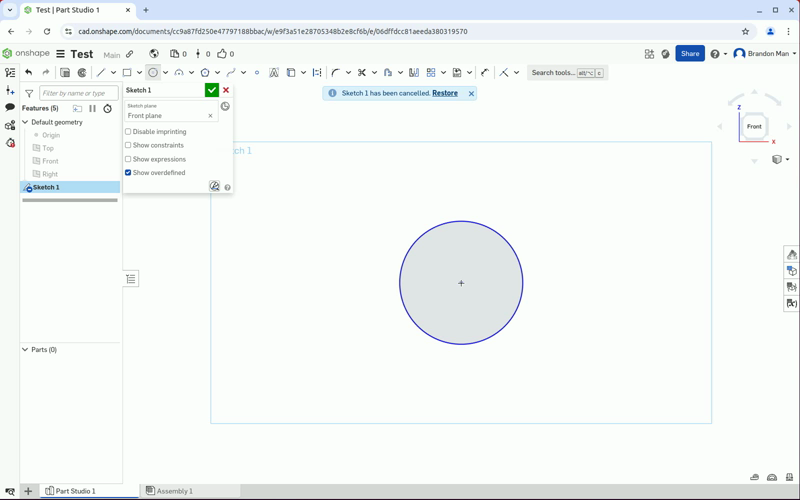
click(461, 282)
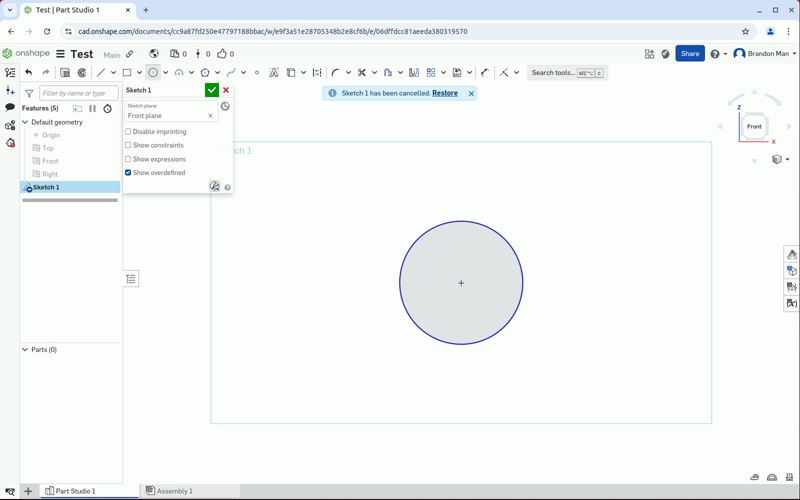
key_up(shift)
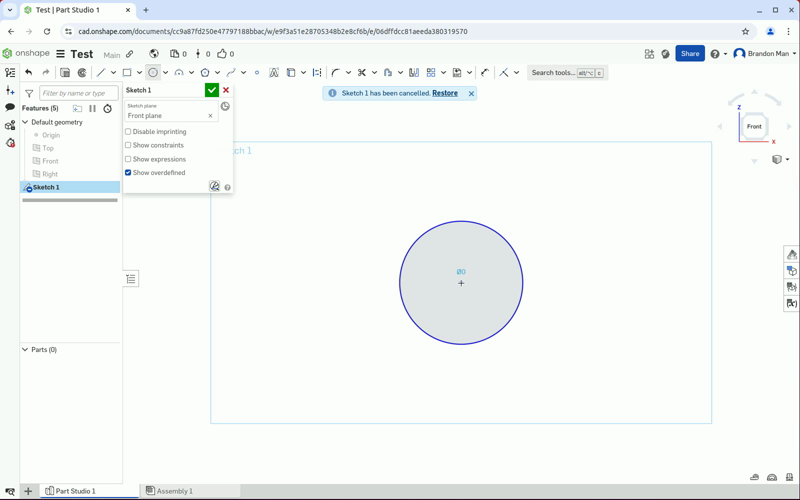
mouse_move(508, 282)
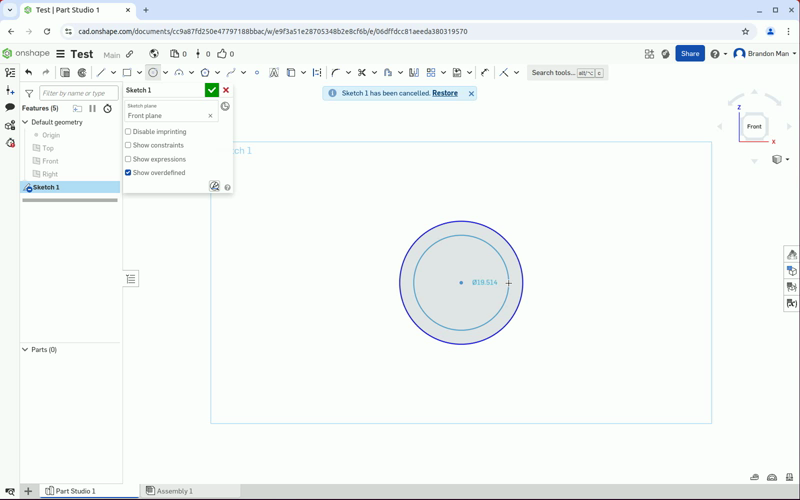
click(508, 282)
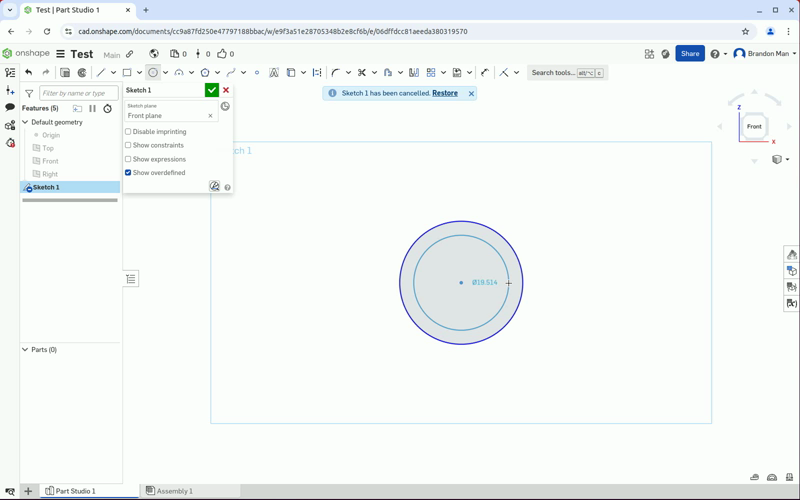
key(esc)
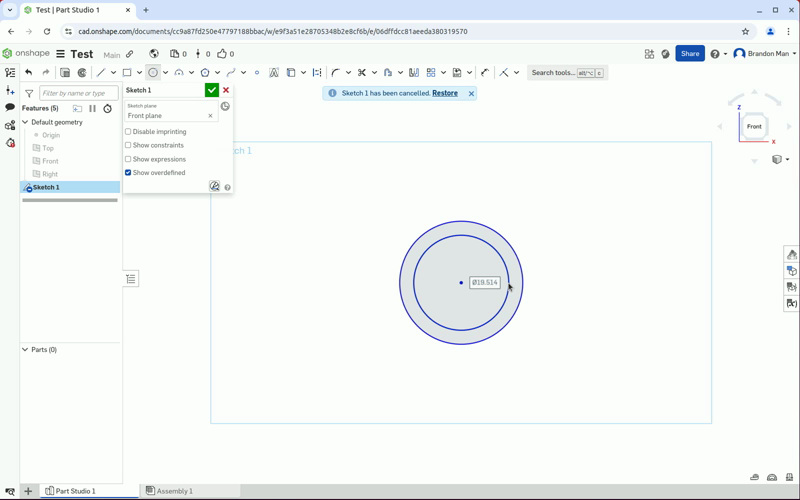
mouse_move(478, 230)
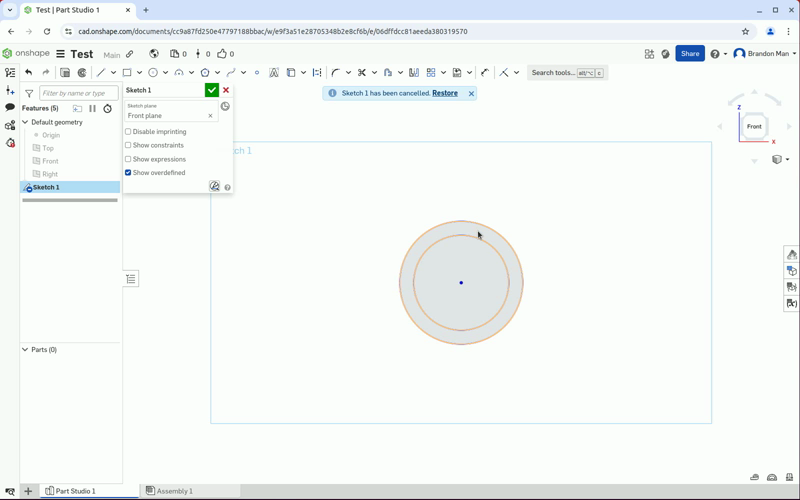
click(478, 230)
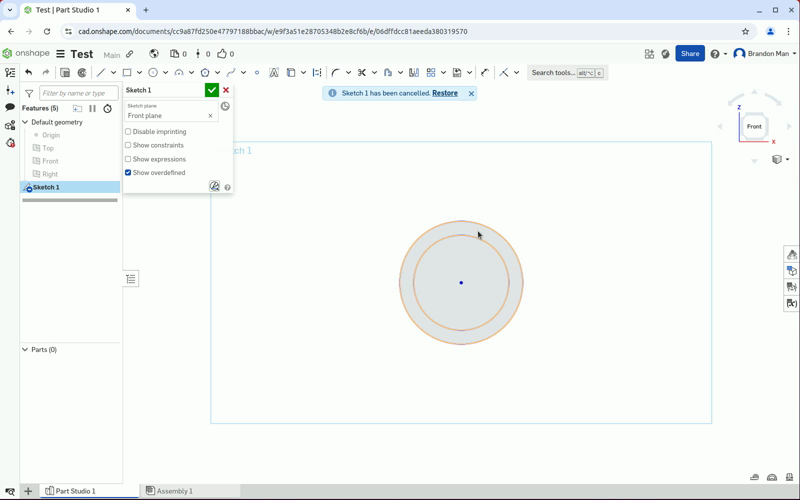
mouse_move(73, 352)
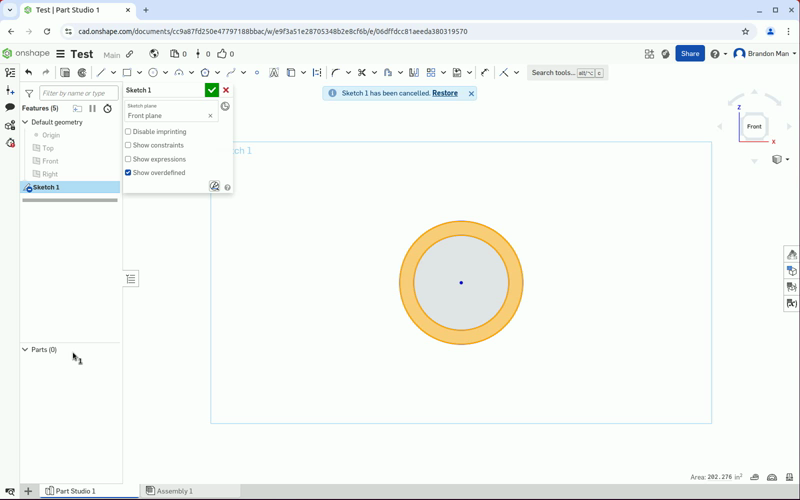
key(shift+y)
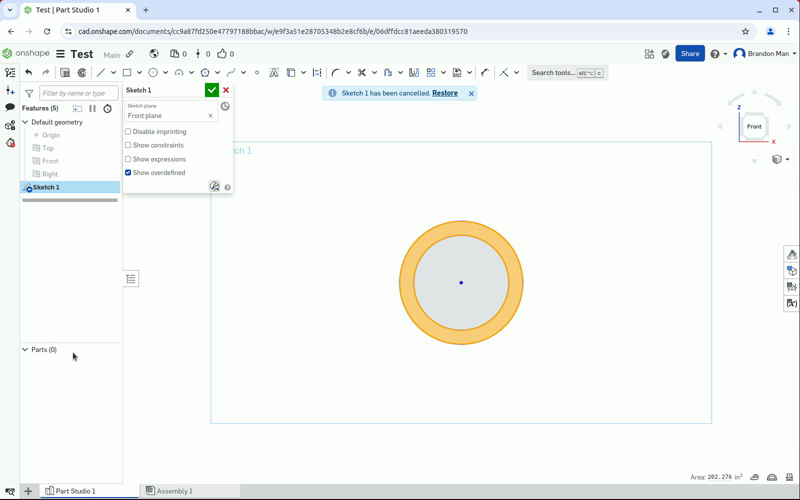
key(shift+e)
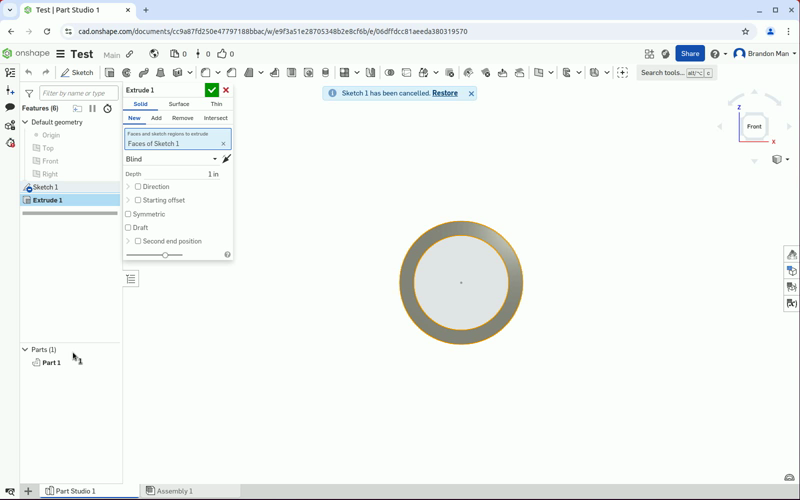
mouse_move(143, 106)
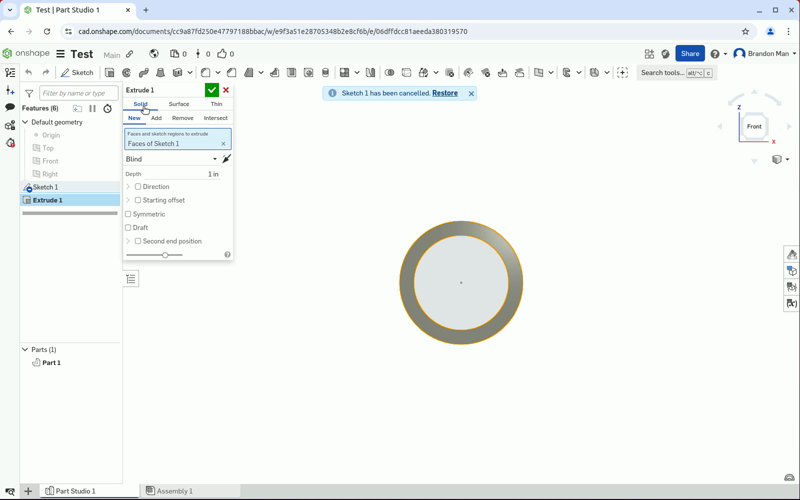
click(143, 106)
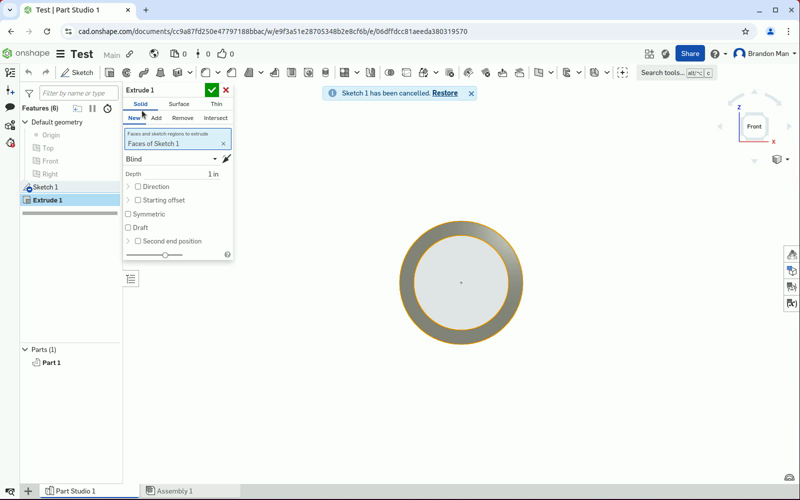
mouse_move(137, 120)
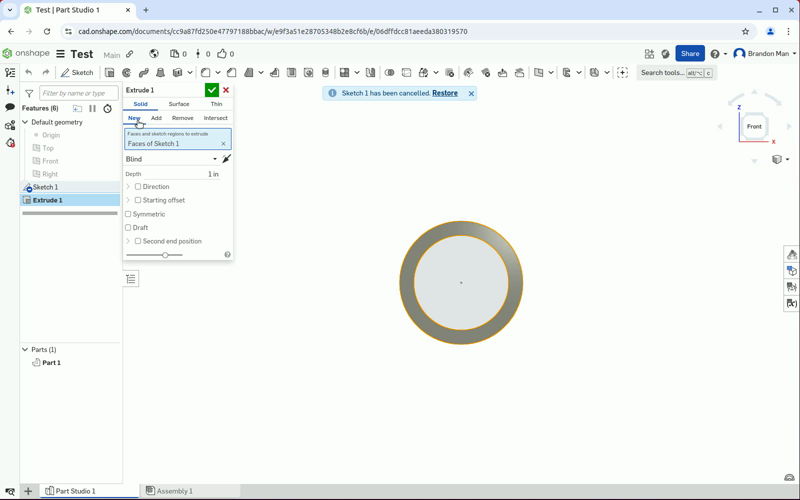
click(137, 120)
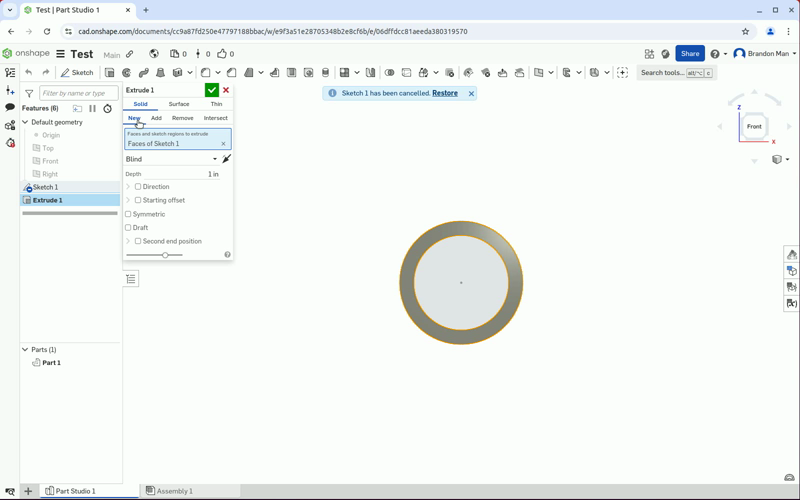
key(tab, 4)
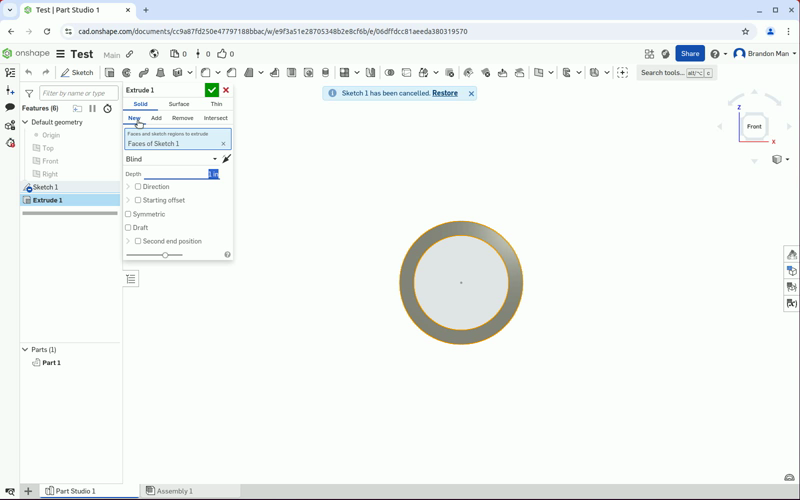
text(11.554)
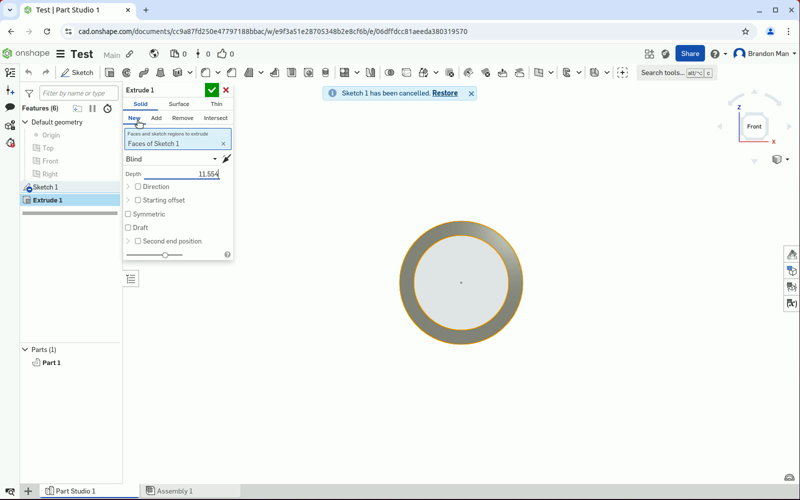
key(enter)
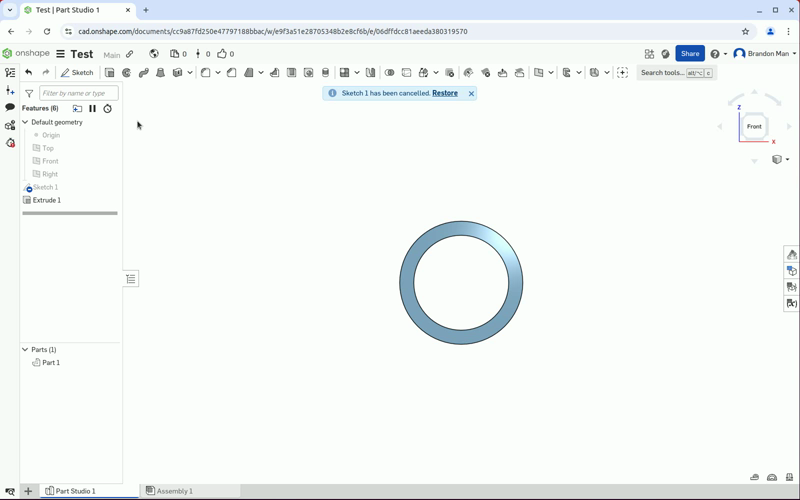
key(shift+h)
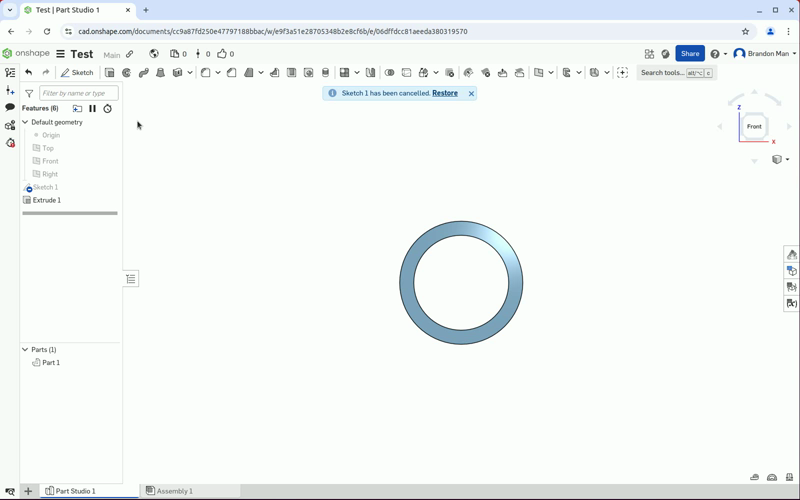
key(shift+h)
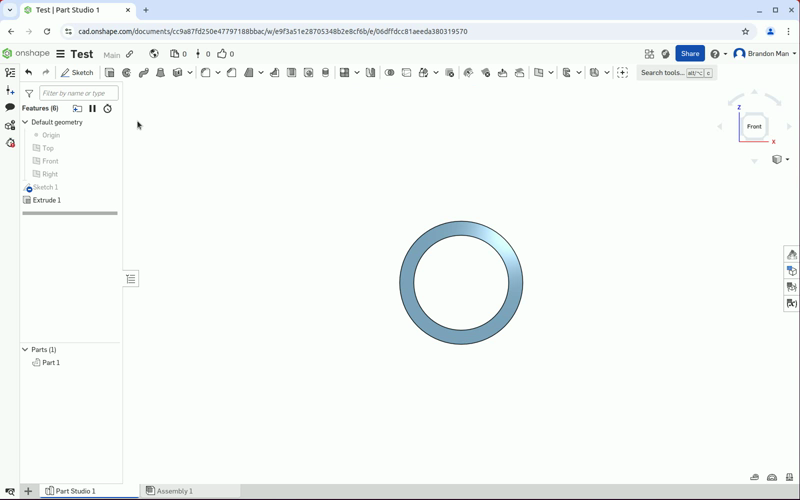
mouse_move(73, 189)
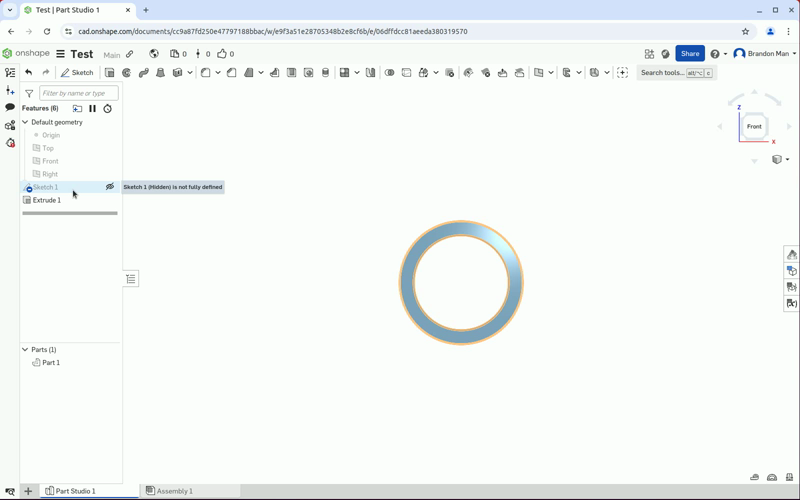
click(73, 189)
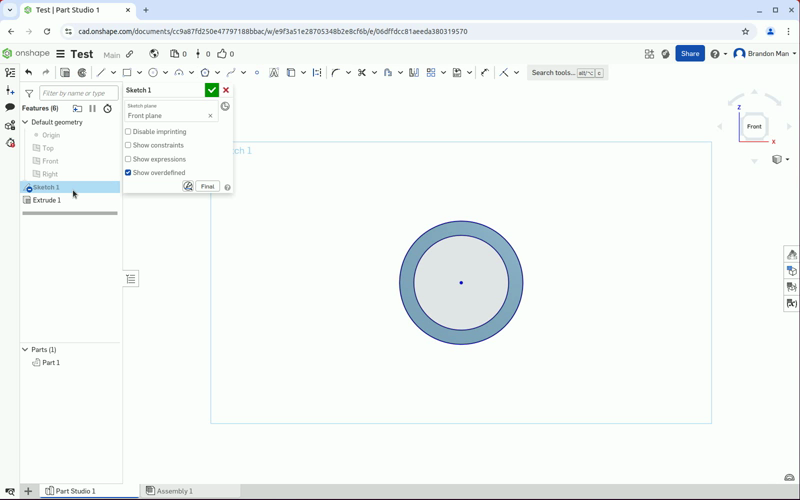
mouse_move(229, 92)
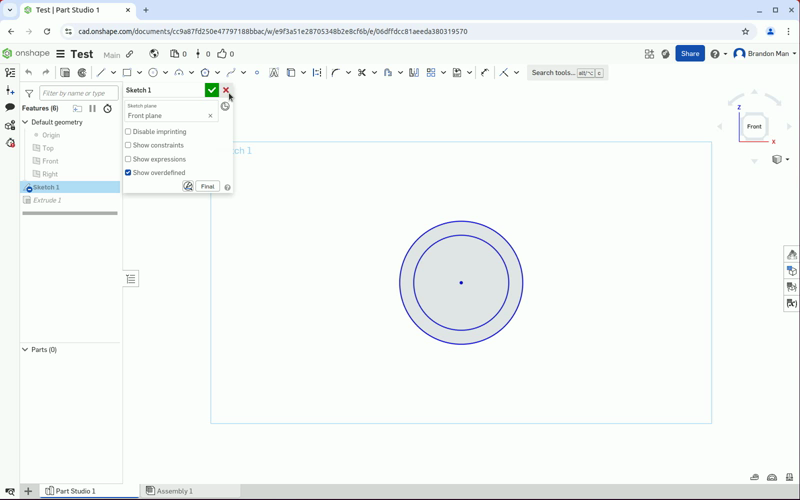
click(229, 92)
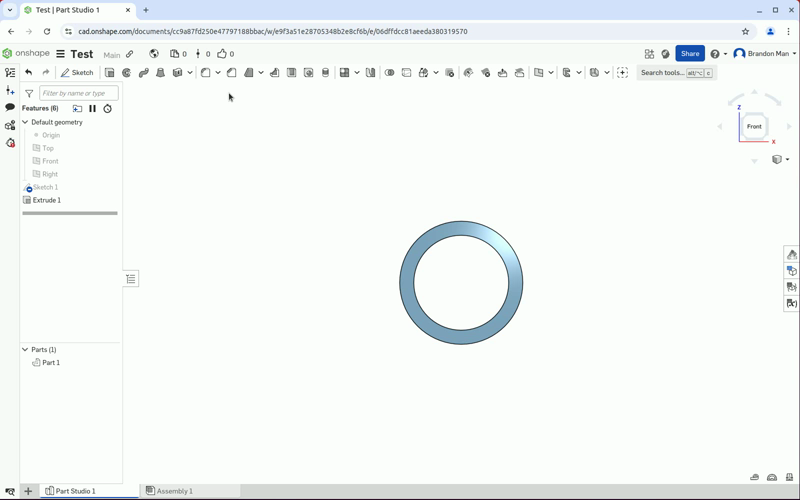
mouse_move(541, 75)
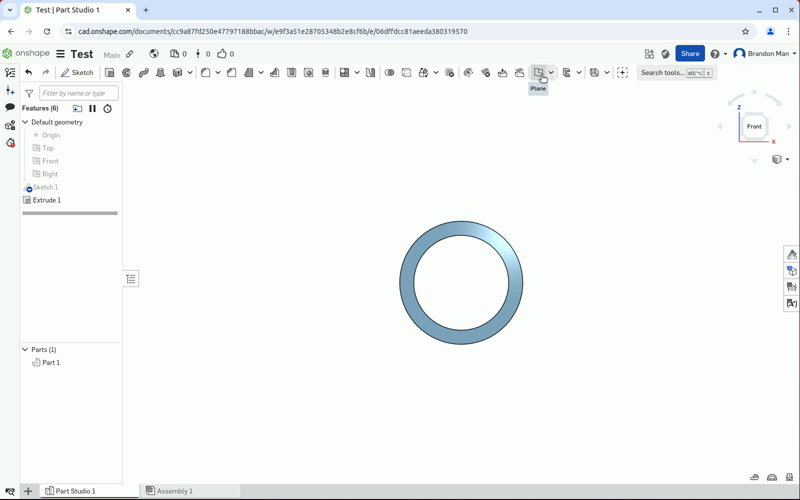
click(541, 75)
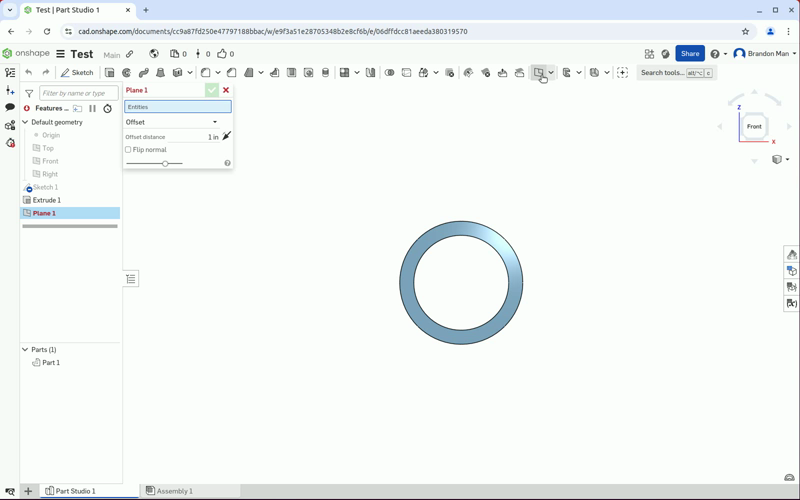
mouse_move(73, 163)
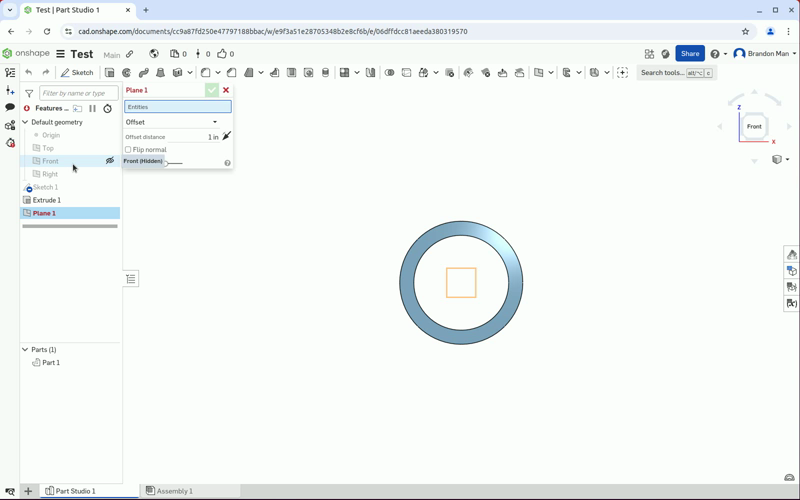
click(73, 163)
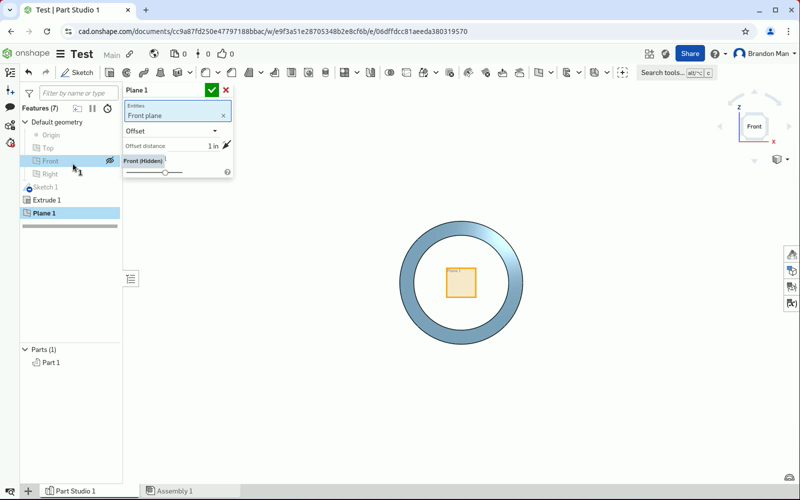
key(tab, 2)
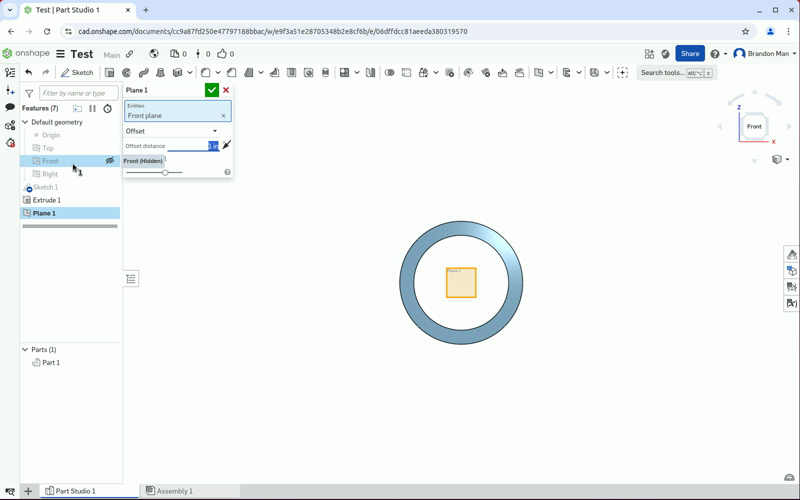
text(11.554)
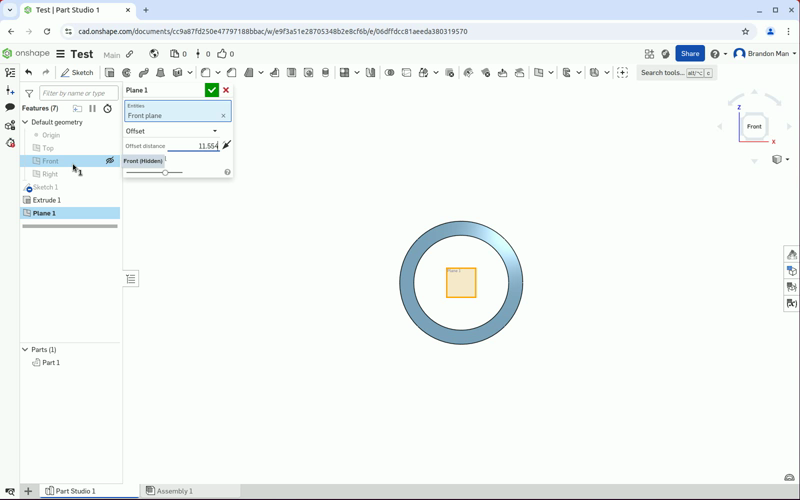
key(enter, 2)
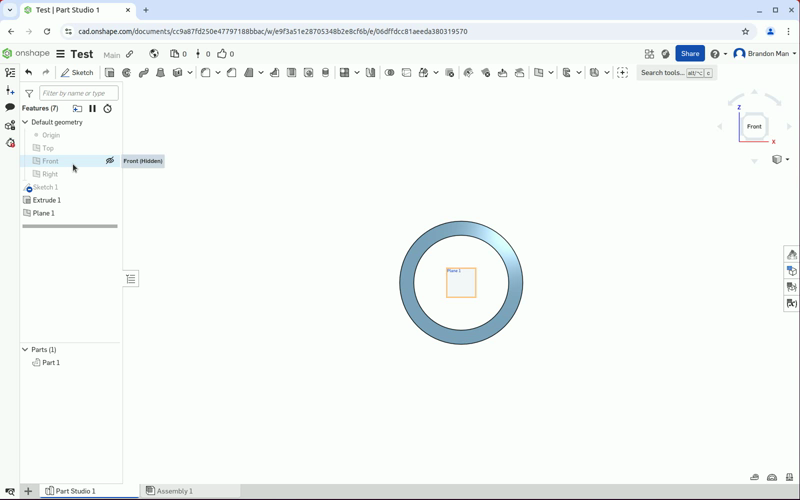
key(shift+s)
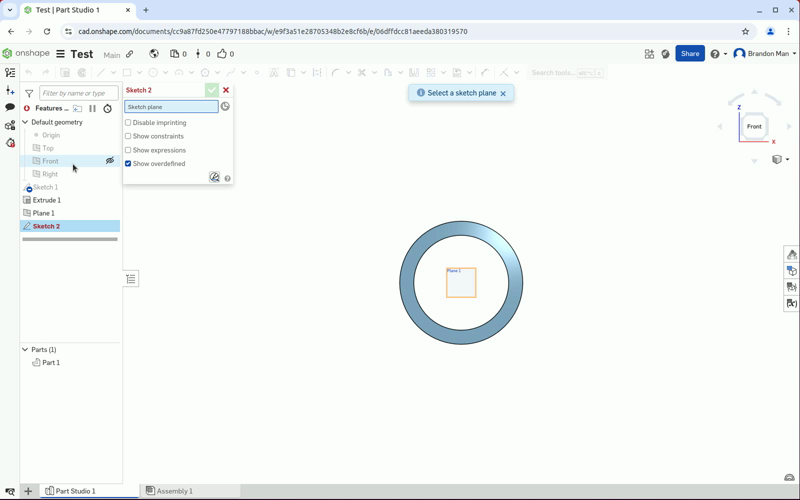
mouse_move(73, 215)
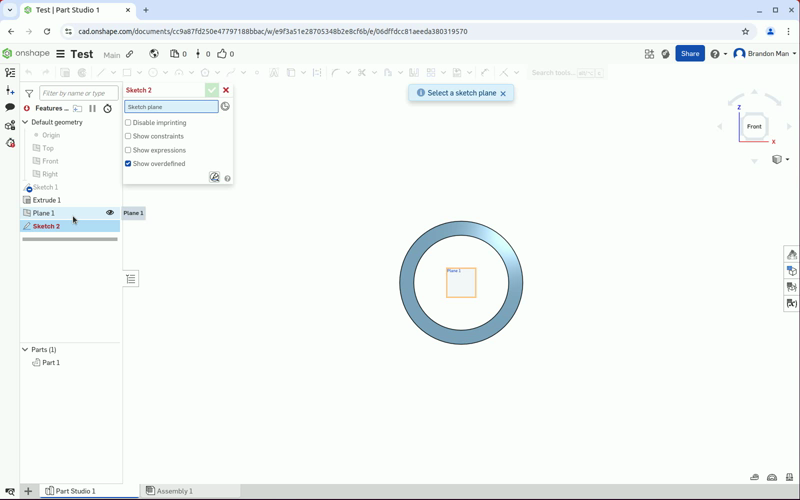
click(73, 215)
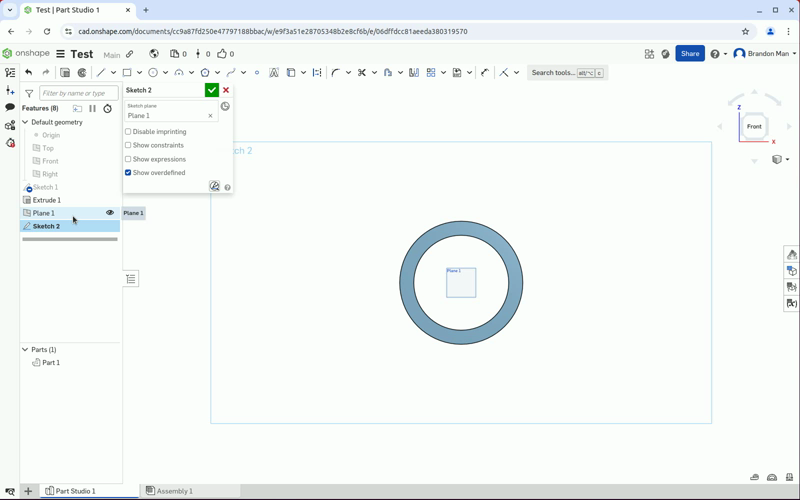
mouse_move(73, 352)
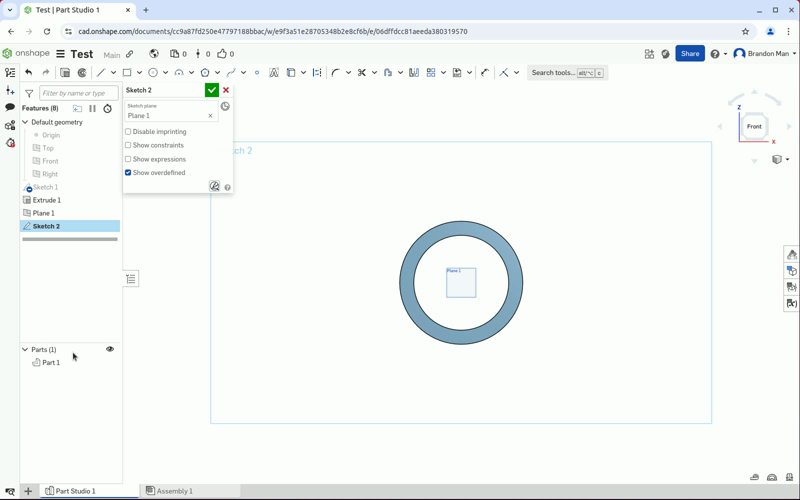
key(y)
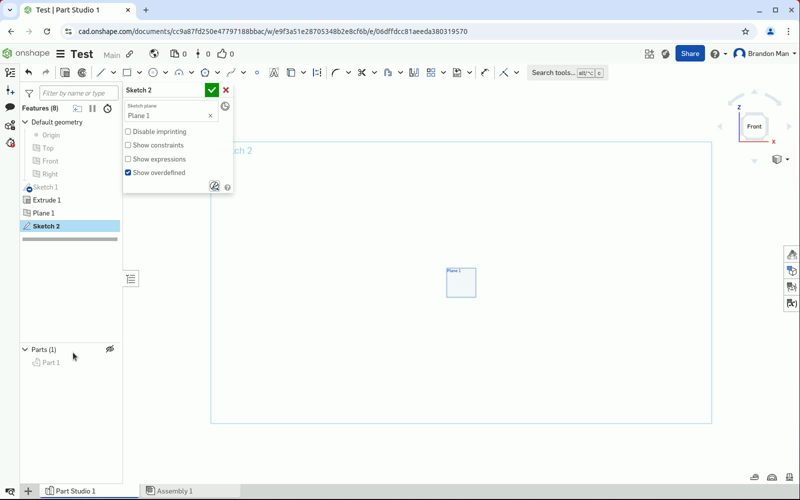
key(c)
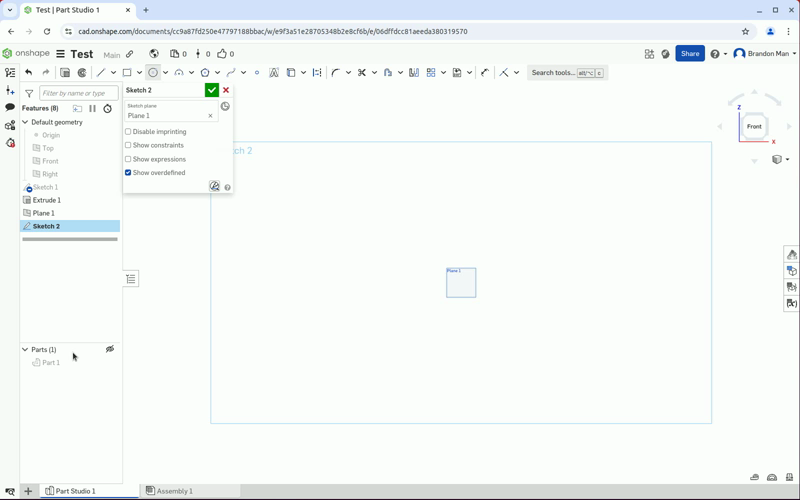
key_down(shift)
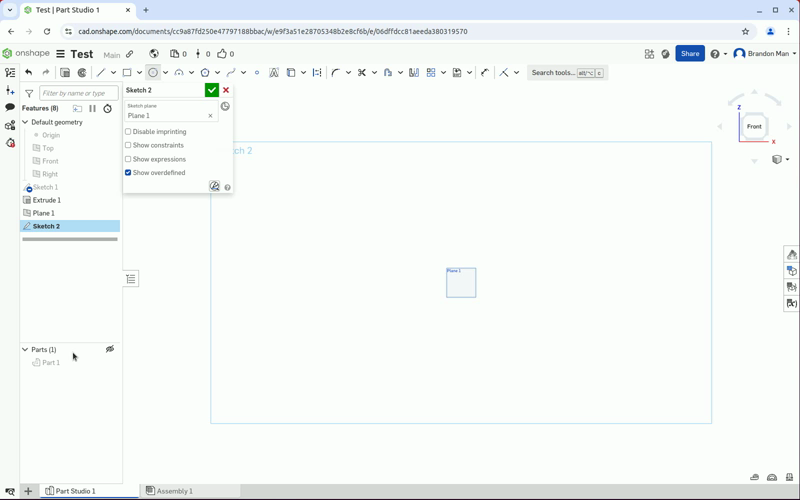
mouse_move(461, 282)
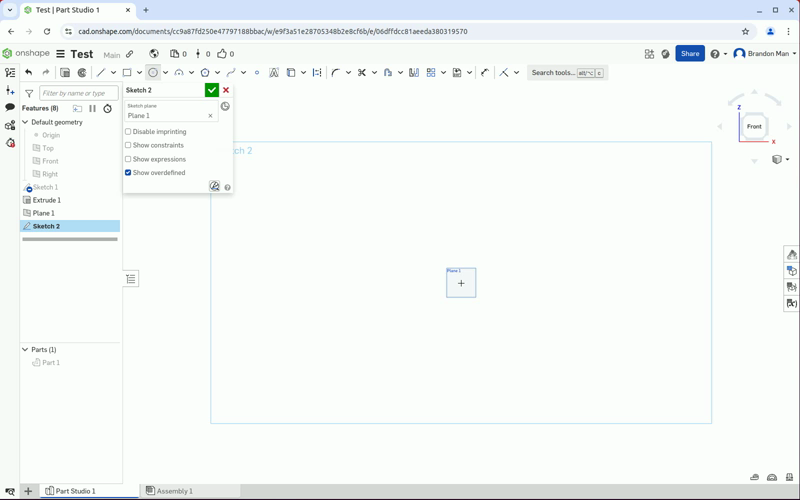
click(461, 282)
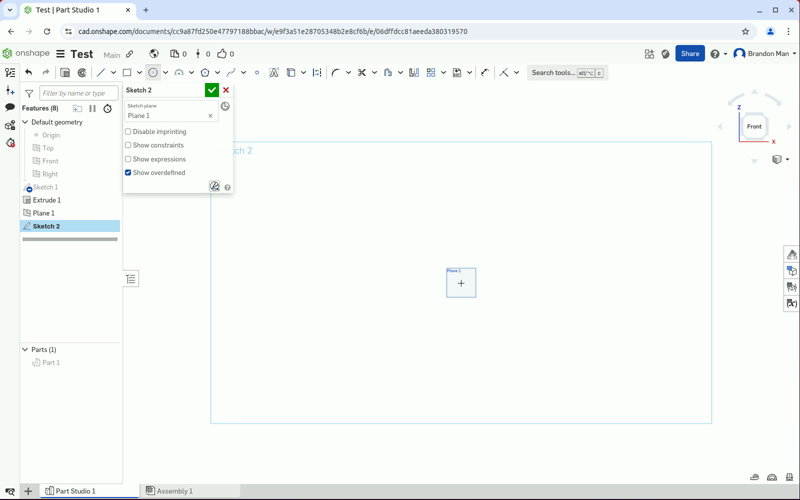
key_up(shift)
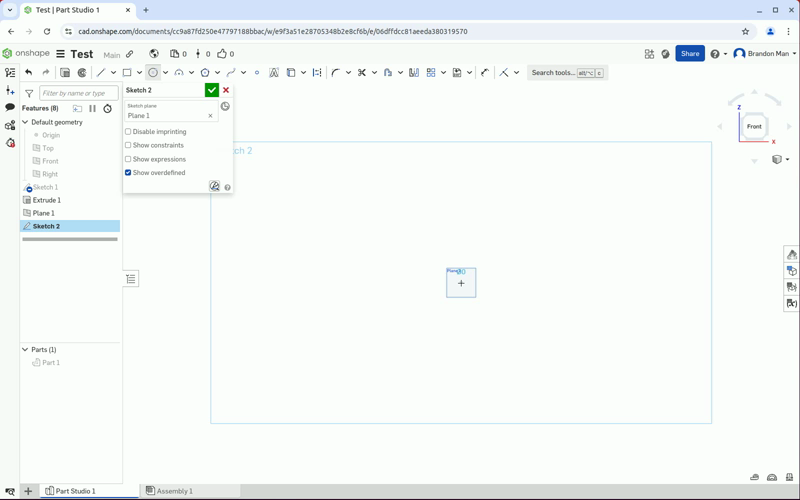
mouse_move(516, 282)
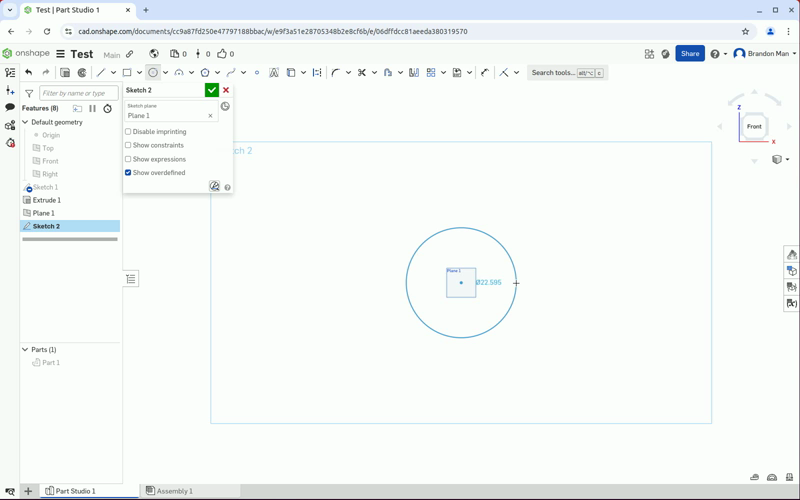
click(516, 282)
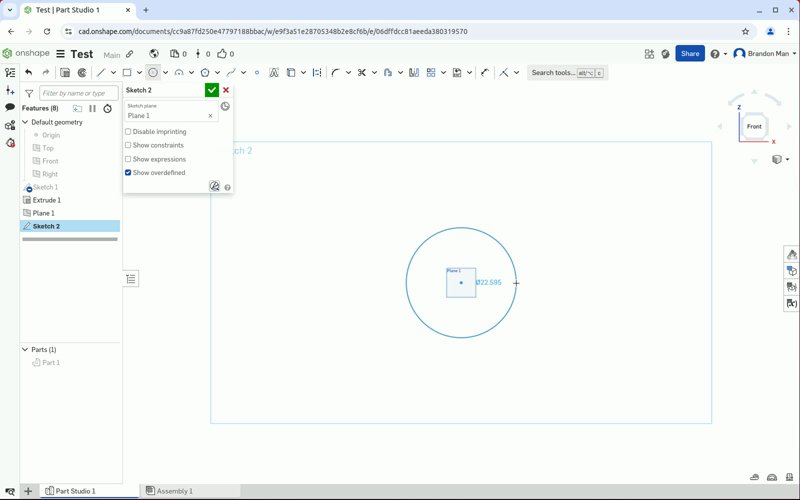
key(esc)
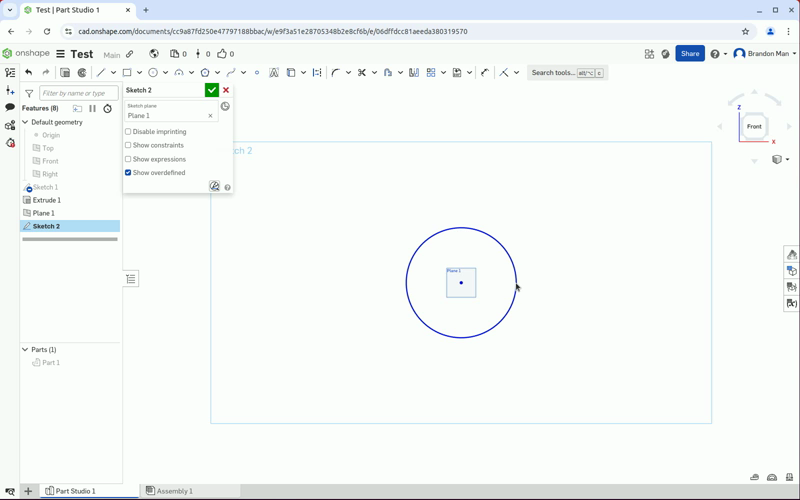
key(c)
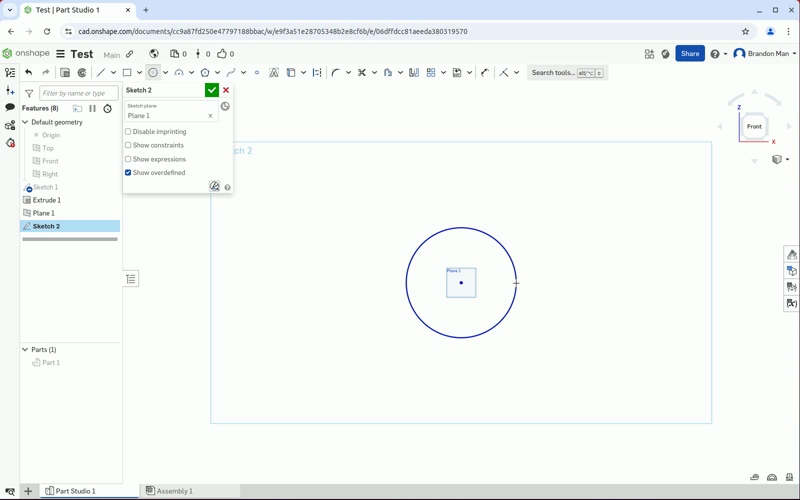
key_down(shift)
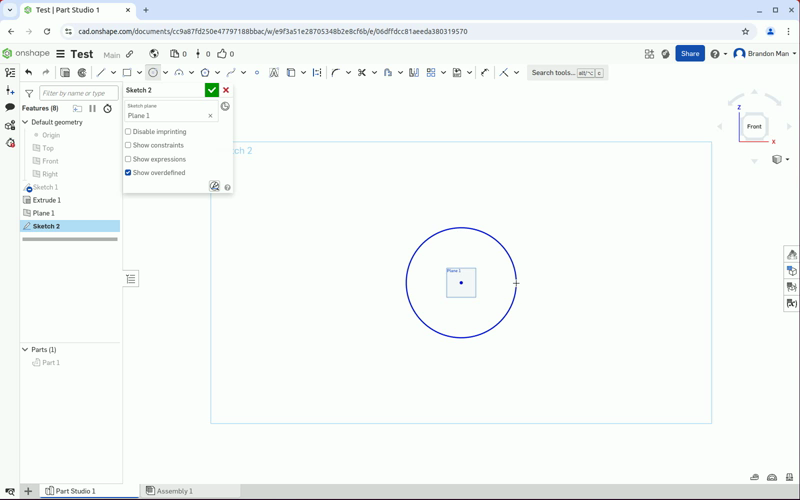
mouse_move(461, 282)
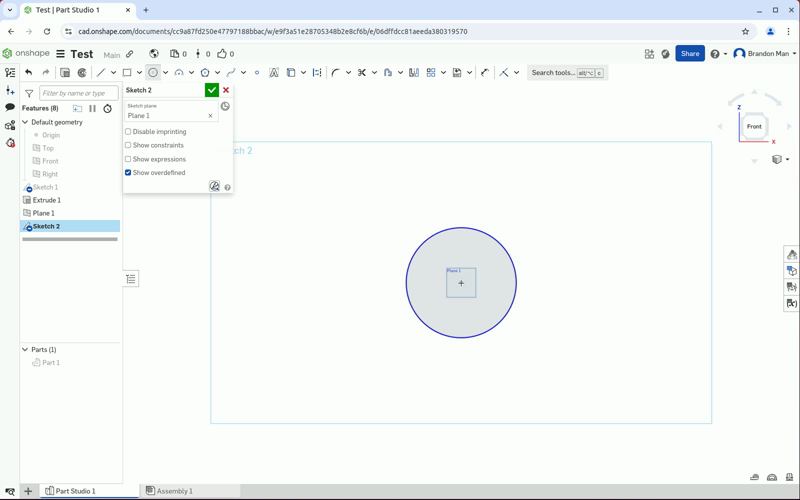
click(461, 282)
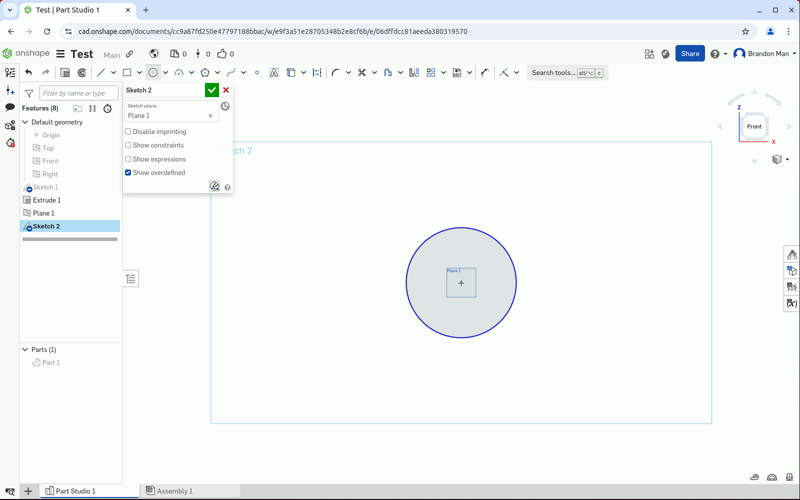
key_up(shift)
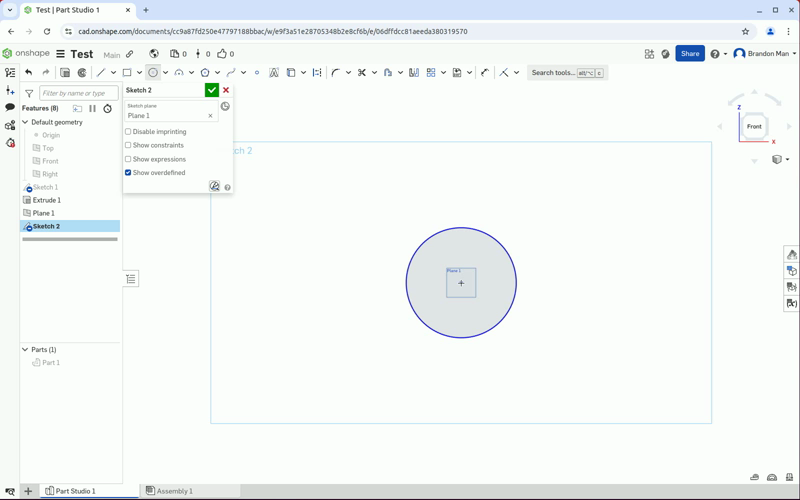
mouse_move(507, 282)
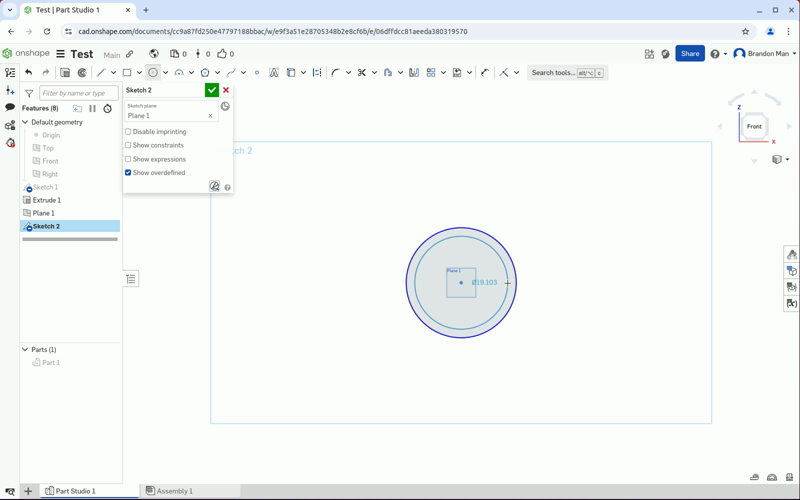
click(507, 282)
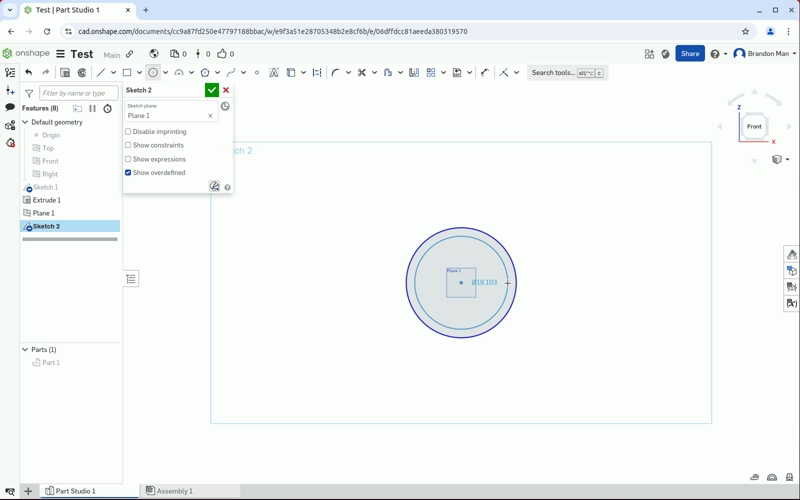
key(esc)
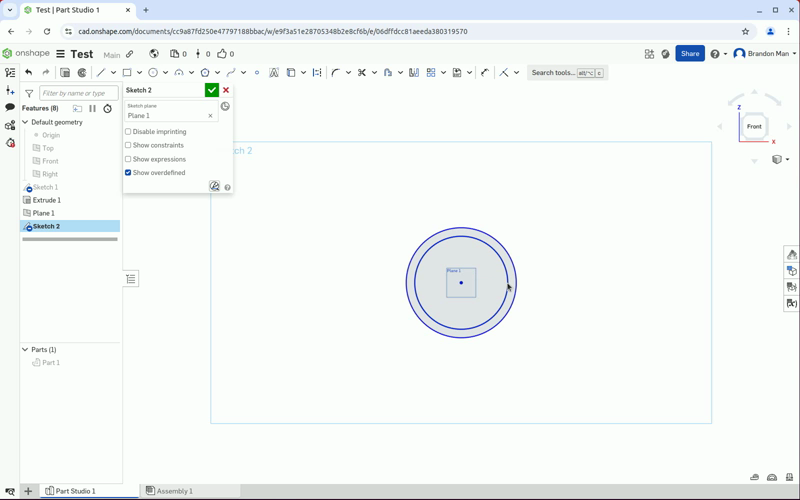
mouse_move(433, 322)
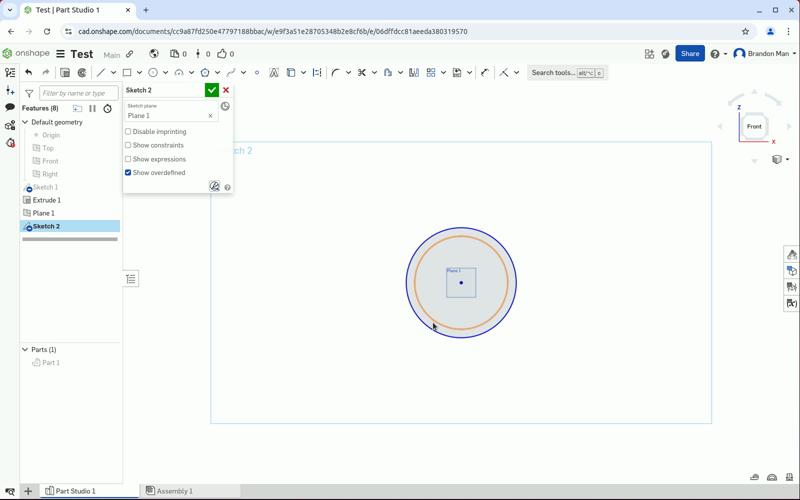
click(433, 322)
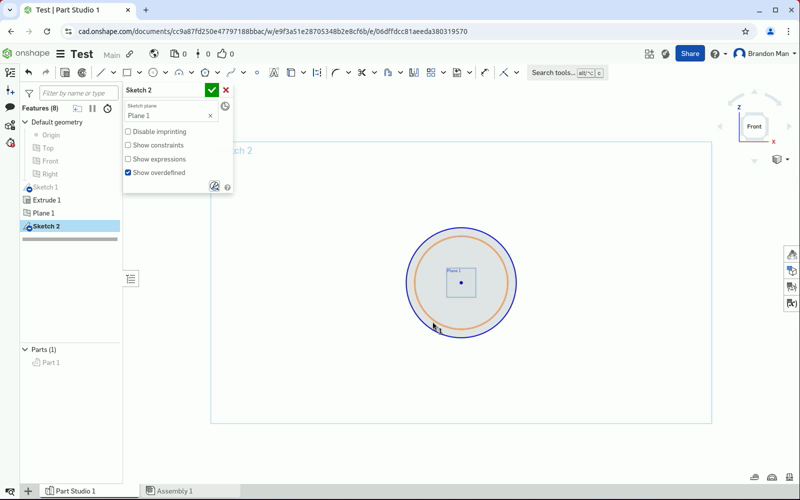
mouse_move(73, 352)
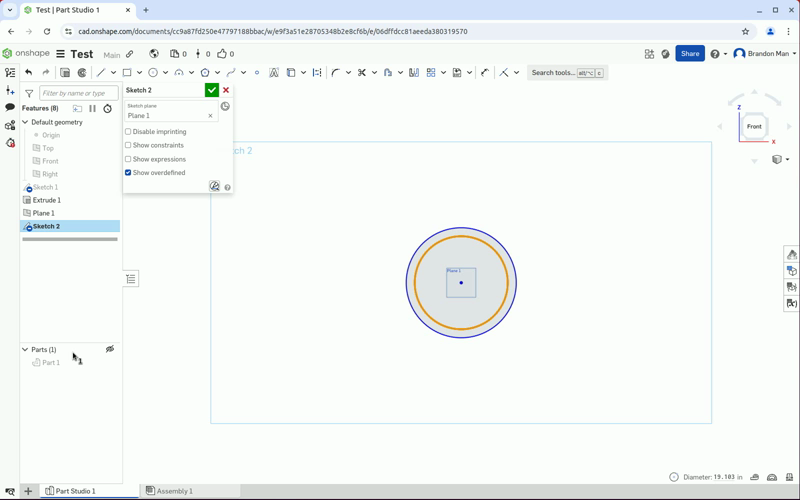
key(shift+y)
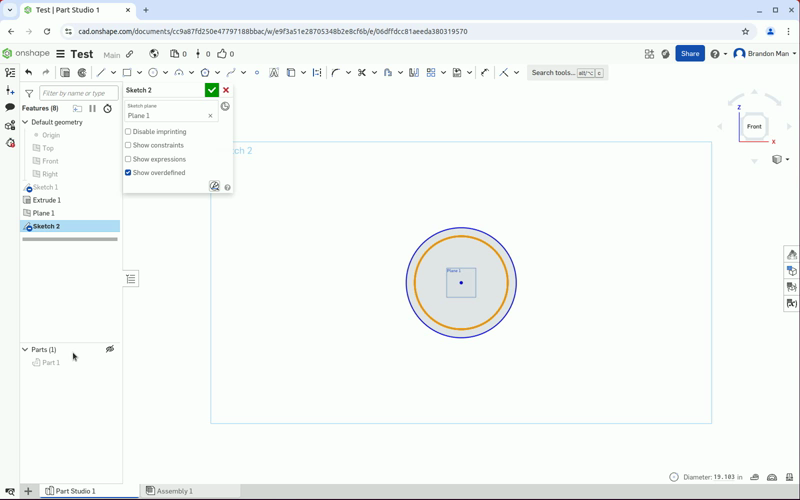
key(shift+e)
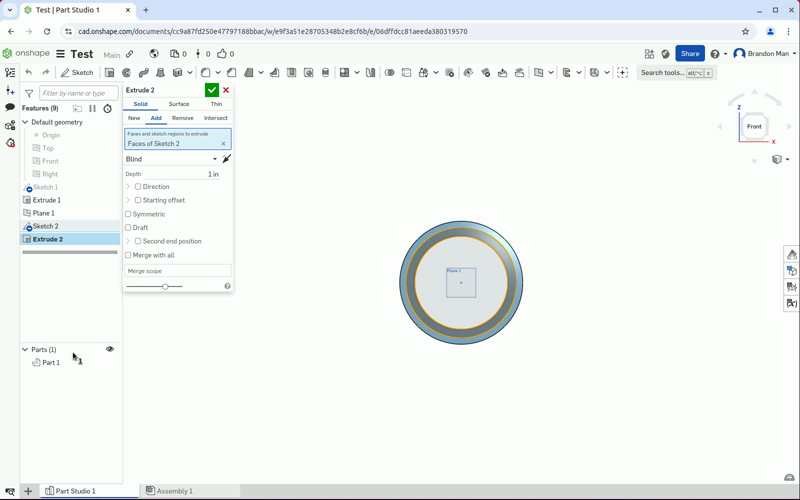
mouse_move(143, 106)
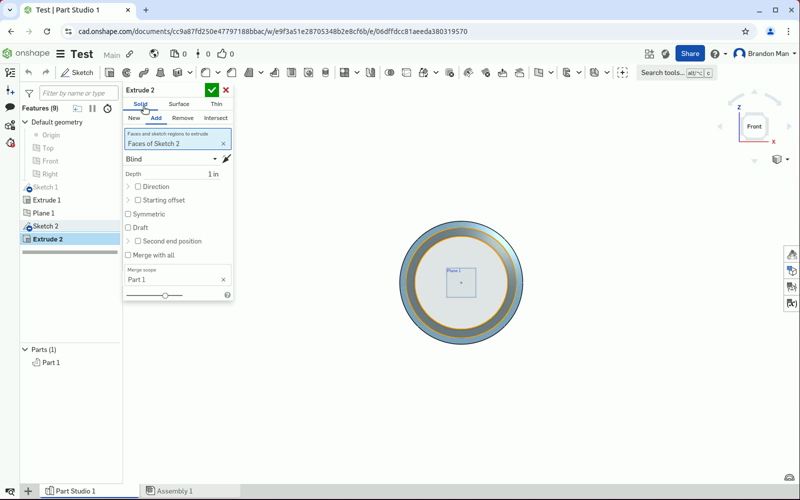
click(143, 106)
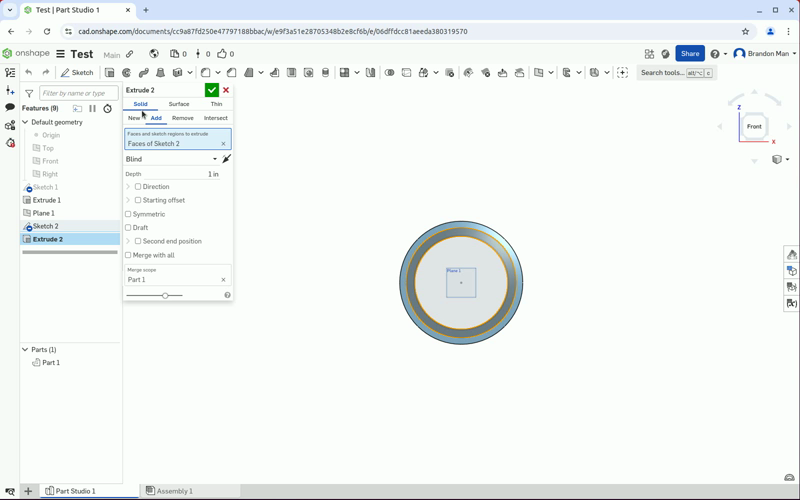
mouse_move(137, 120)
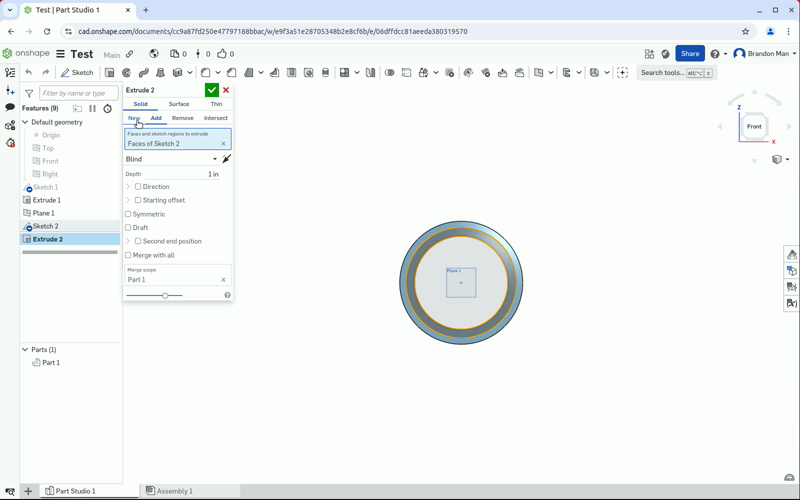
click(137, 120)
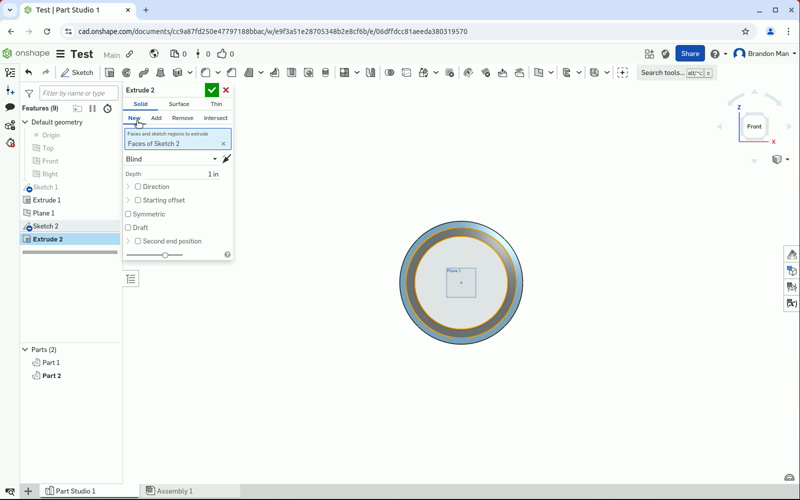
key(tab, 4)
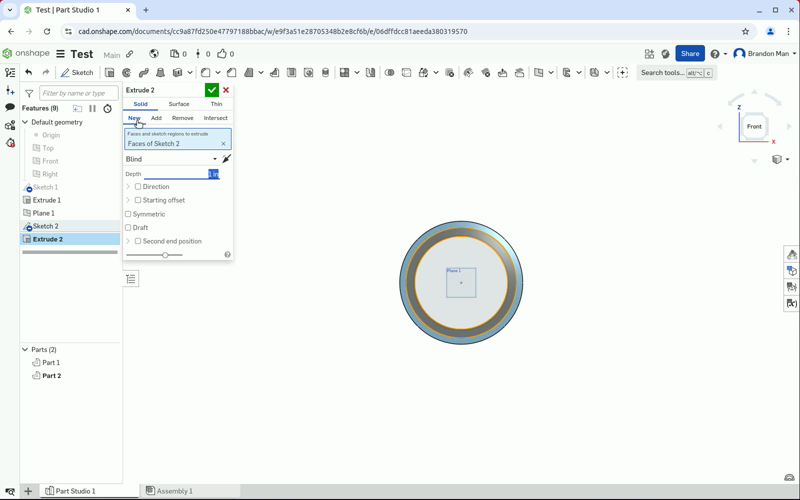
text(1.926)
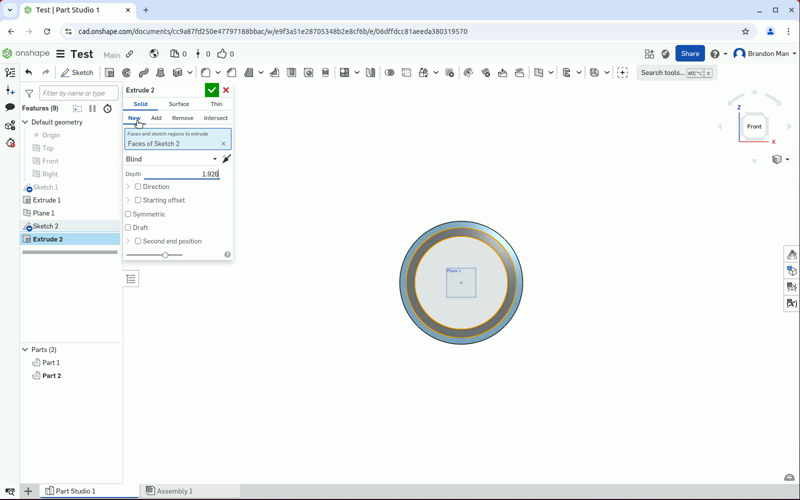
key(enter)
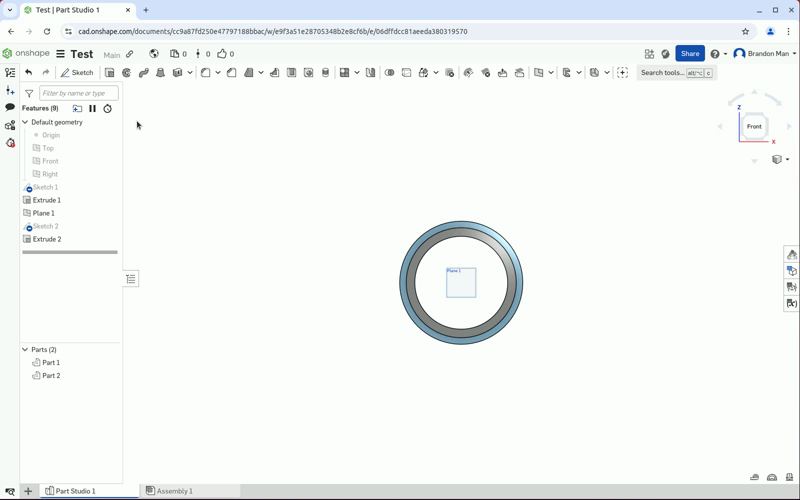
key(shift+h)
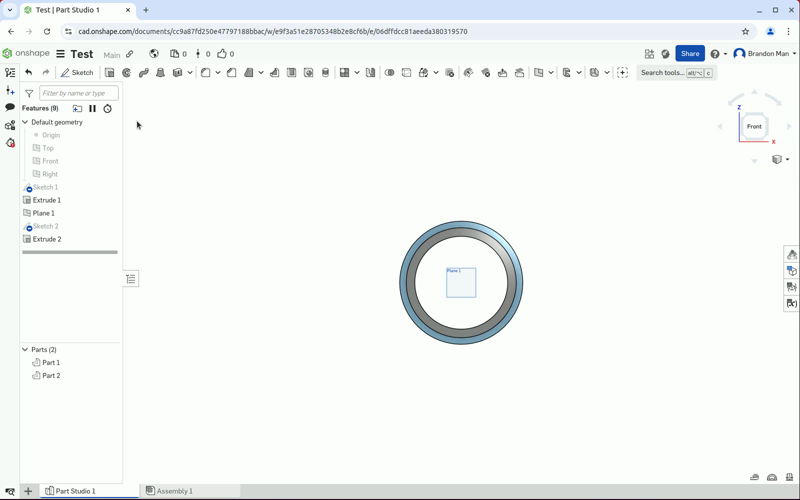
key(shift+h)
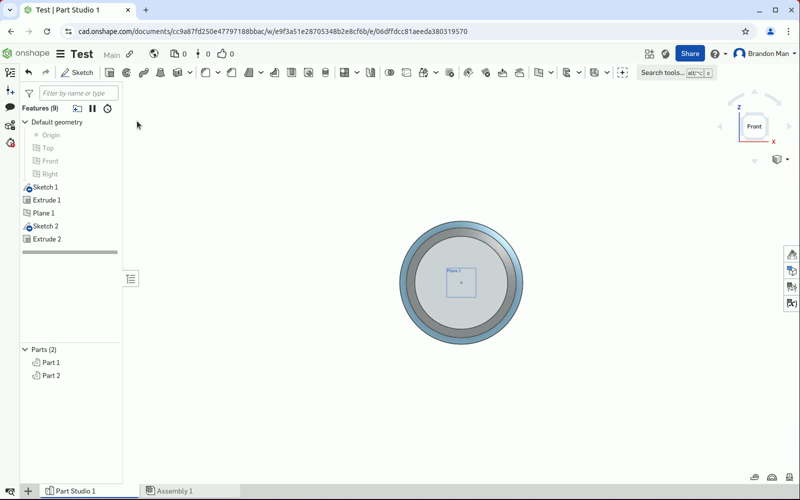
key(shift+7)
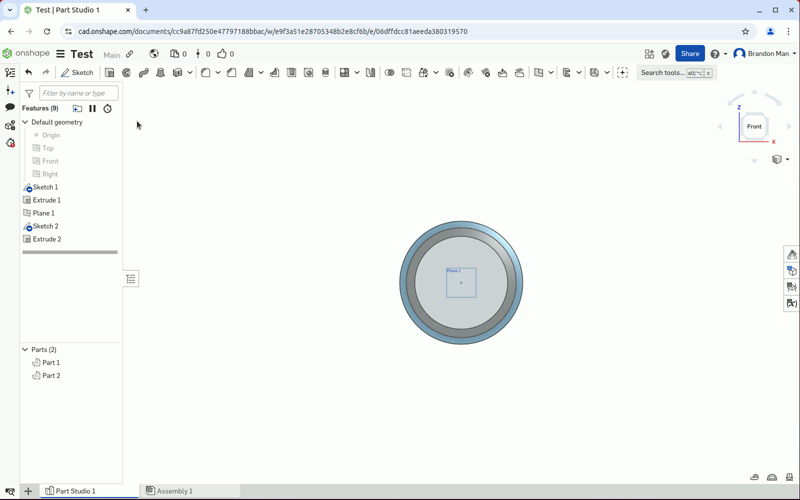
key(left, 2)
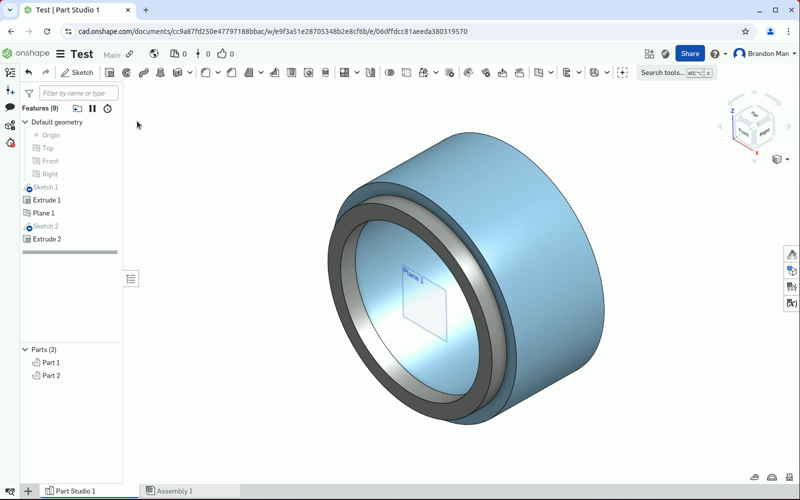
key(down, 2)
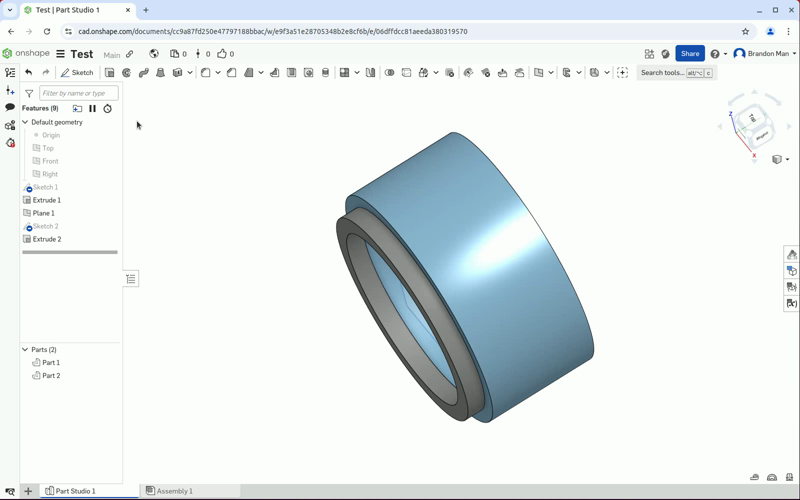
key(up, 2)
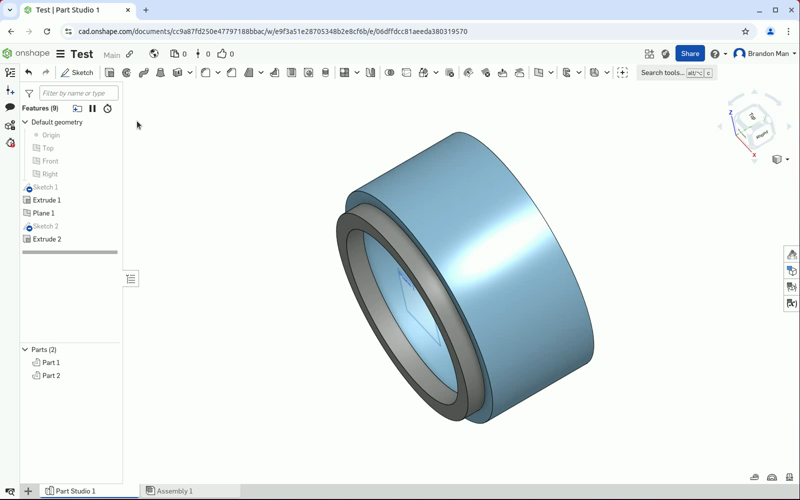
key(right, 2)
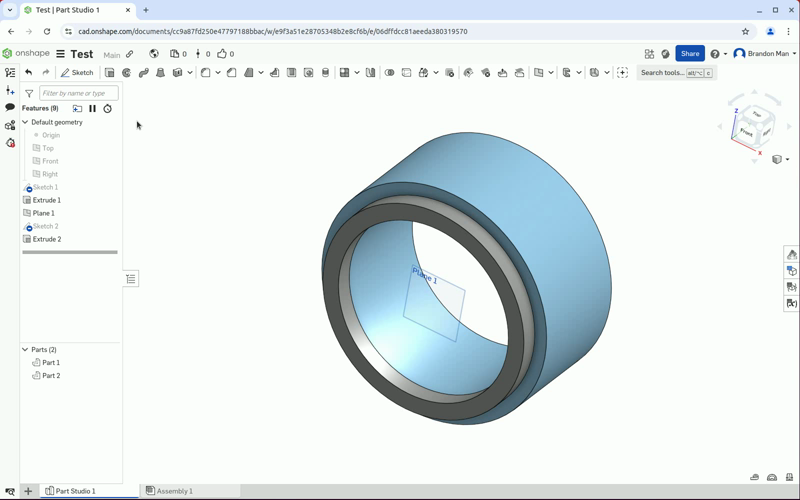
mouse_move(73, 189)
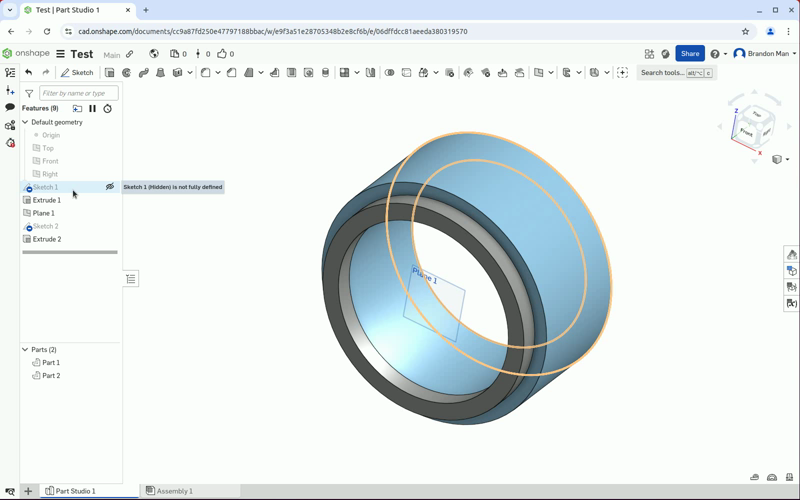
click(73, 189)